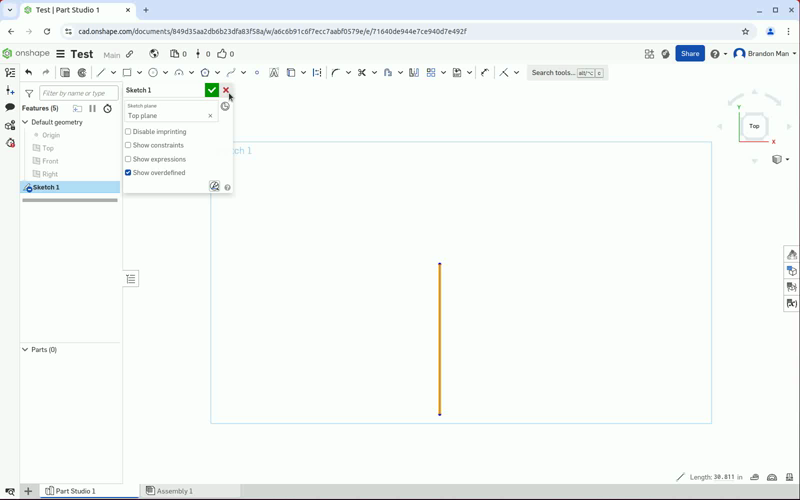
key(shift+h)
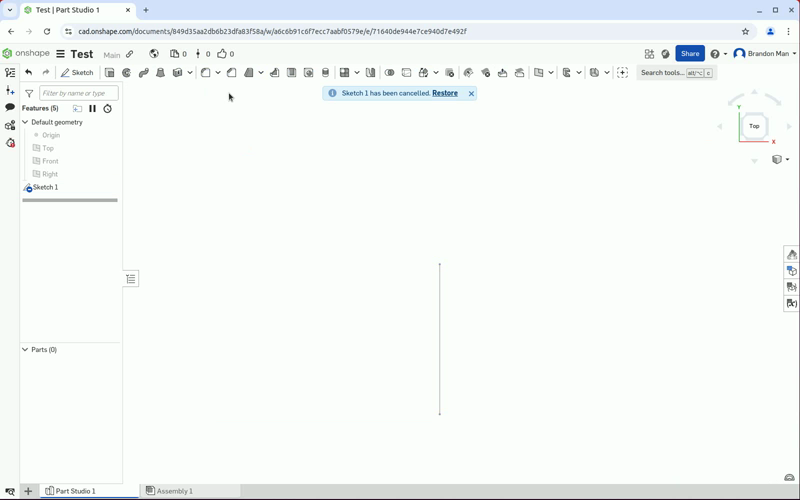
key(shift+s)
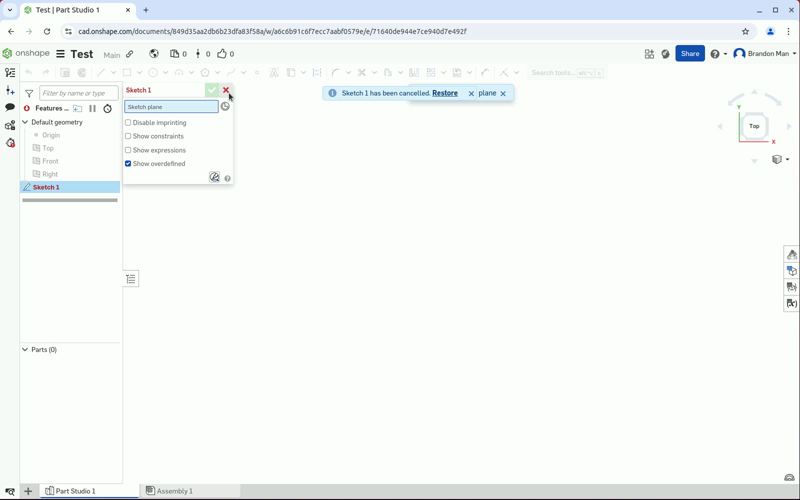
mouse_move(73, 150)
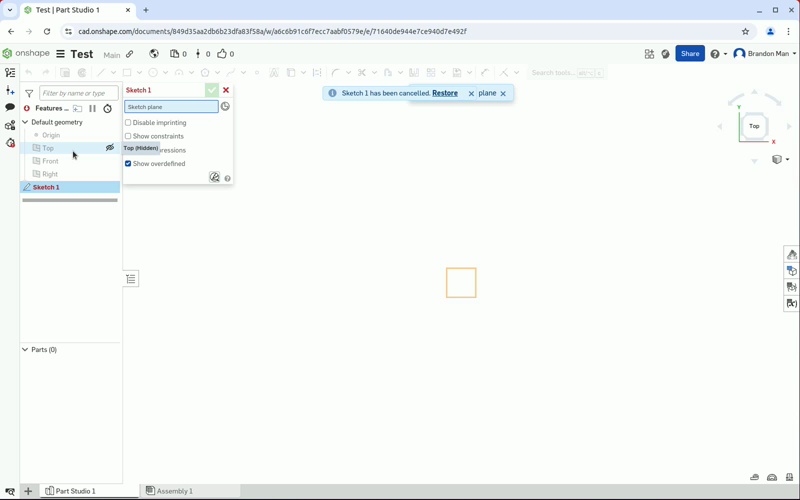
click(73, 150)
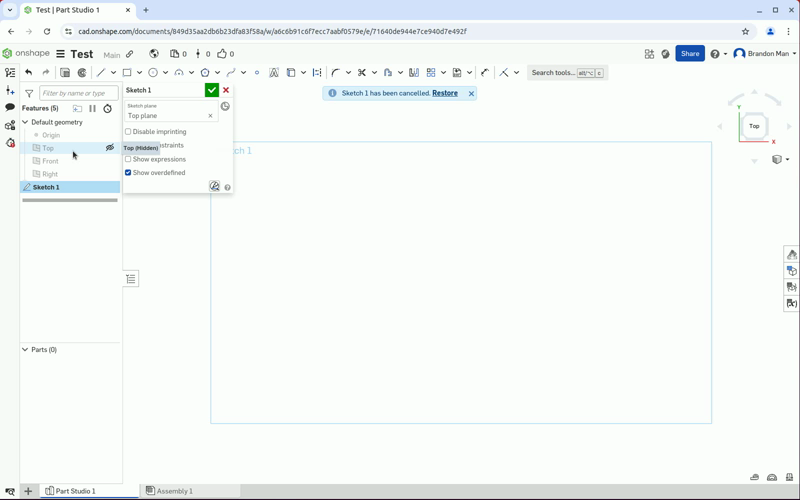
mouse_move(73, 352)
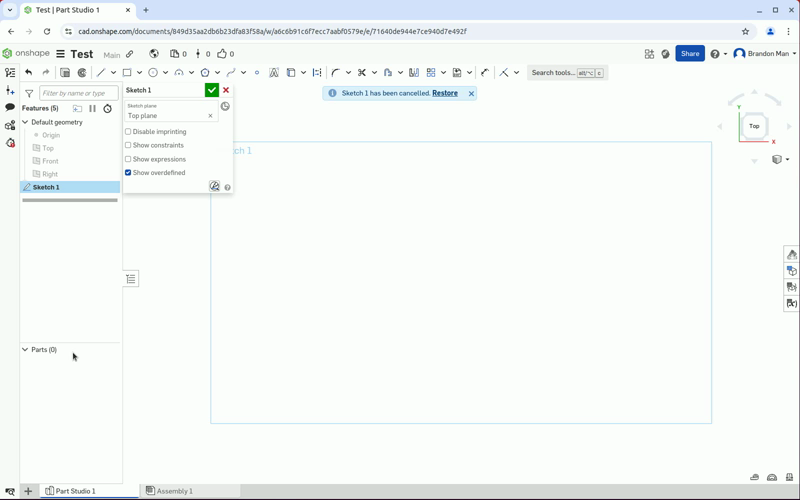
key(y)
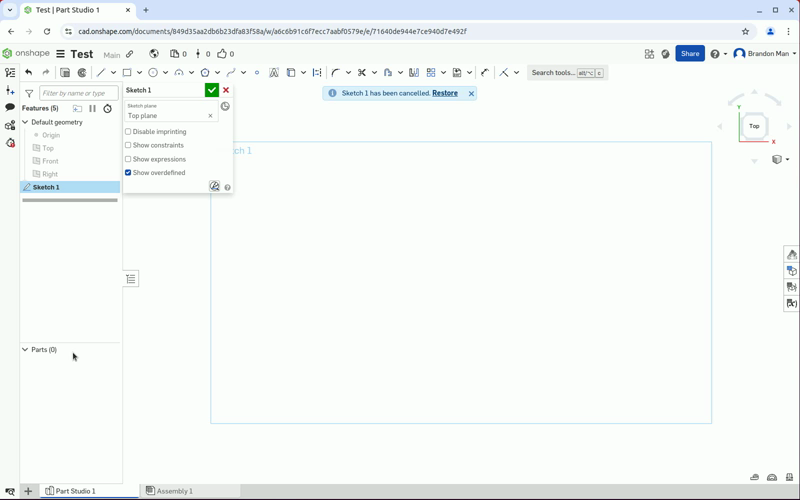
key(c)
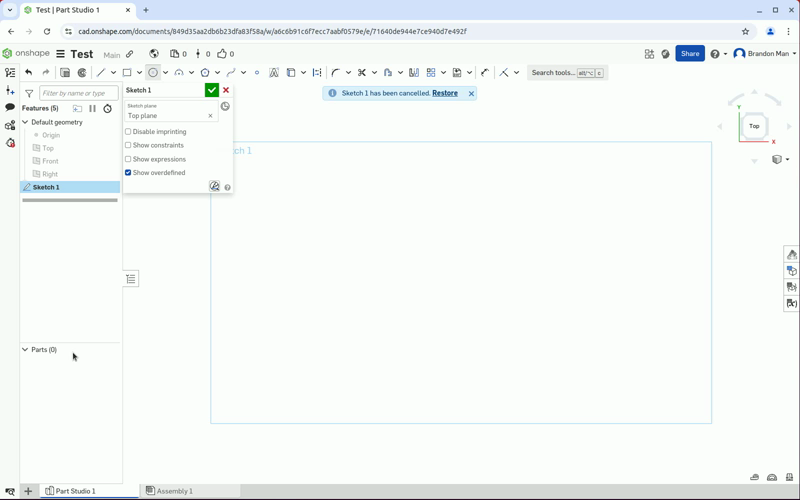
key_down(shift)
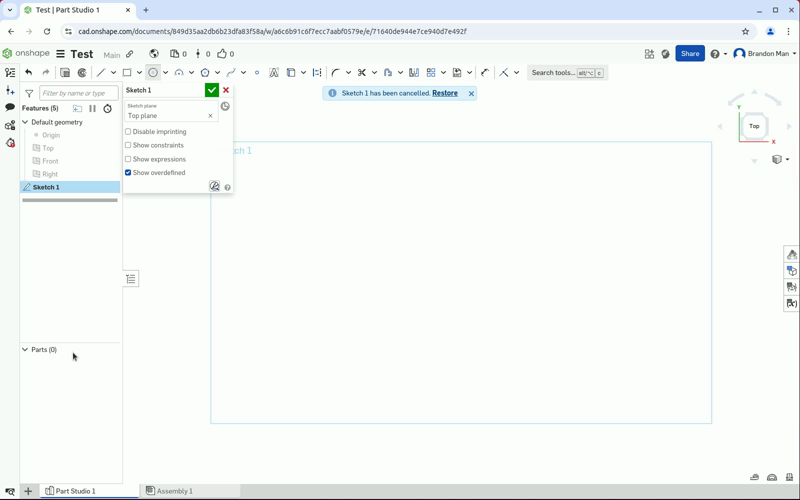
mouse_move(461, 282)
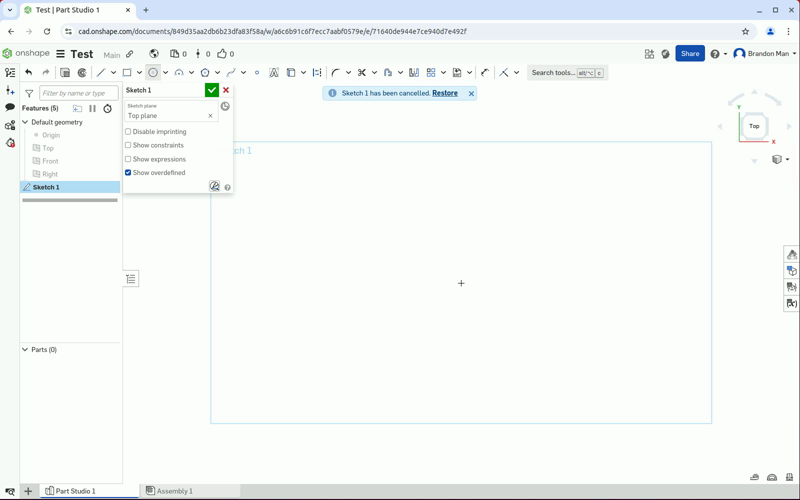
click(461, 282)
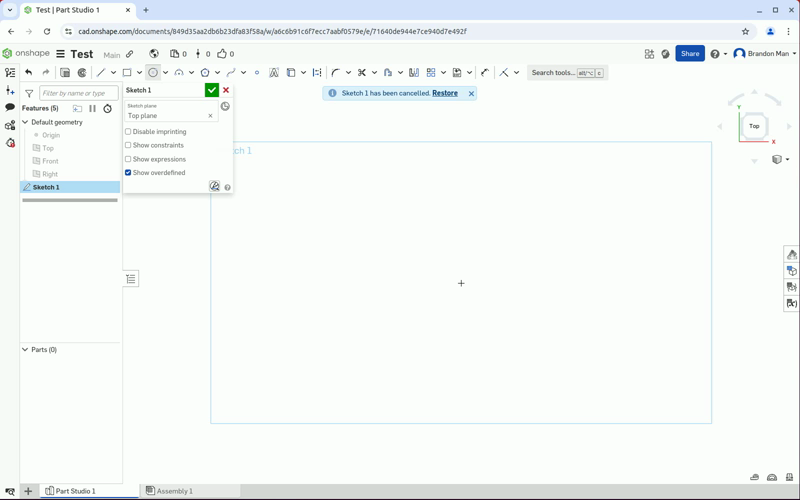
key_up(shift)
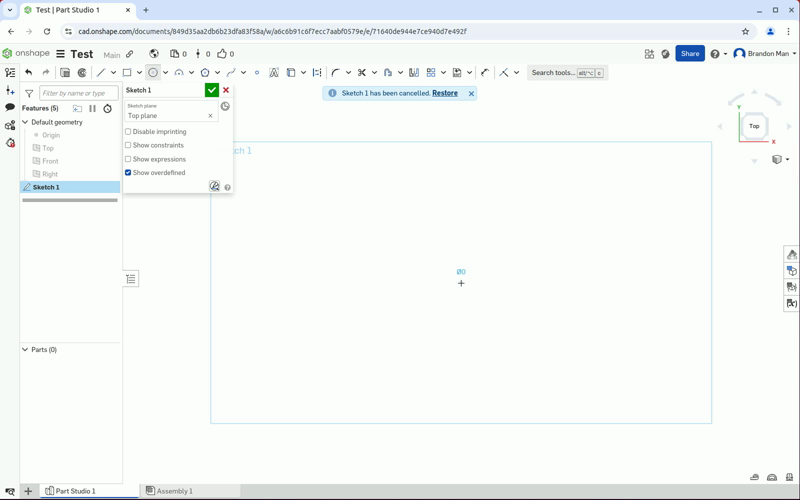
mouse_move(574, 282)
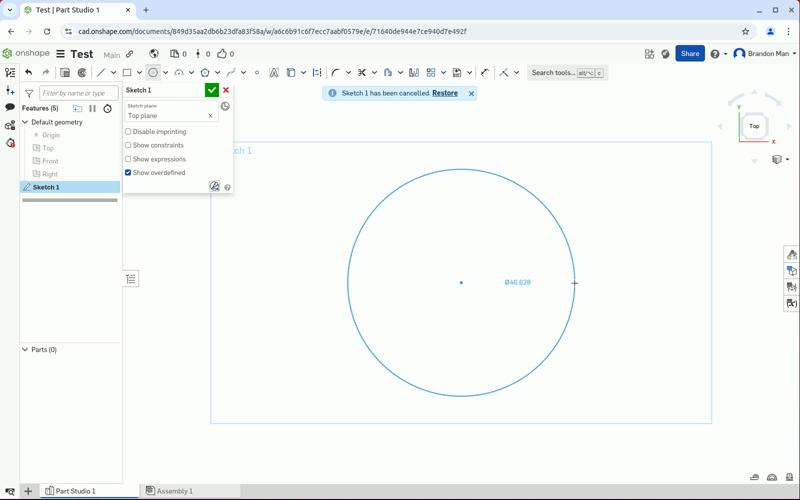
click(574, 282)
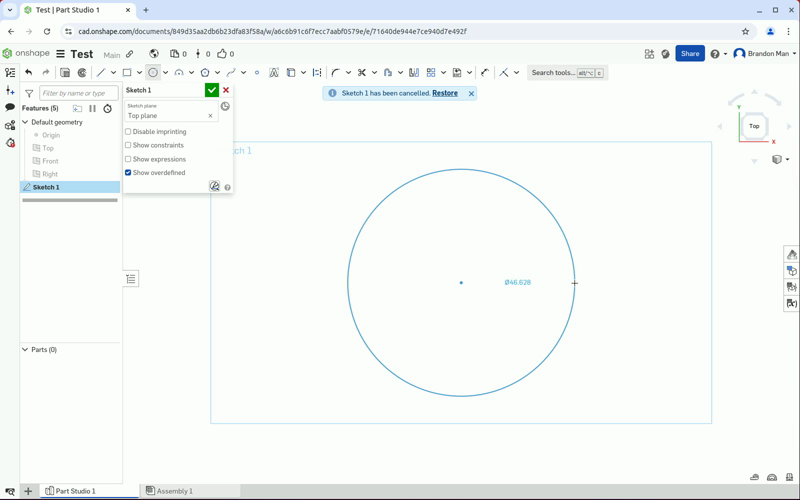
key(esc)
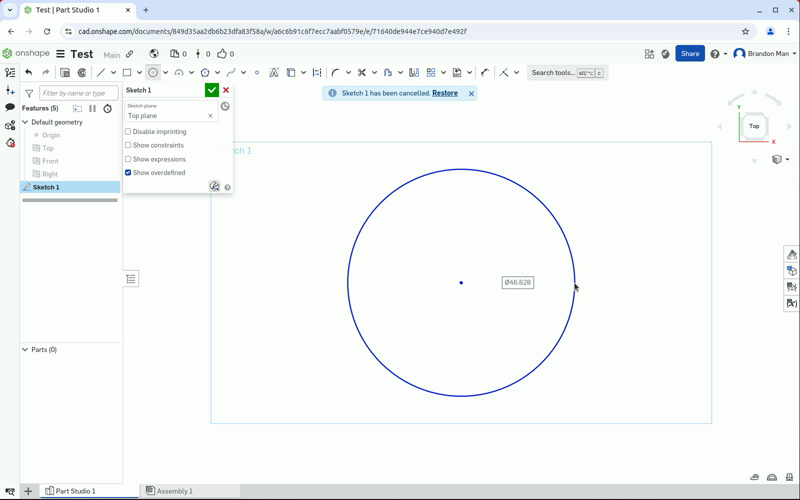
key(c)
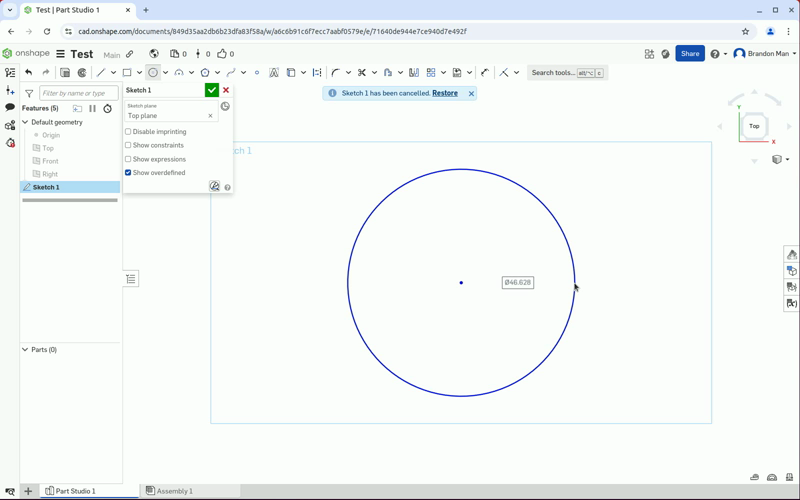
key_down(shift)
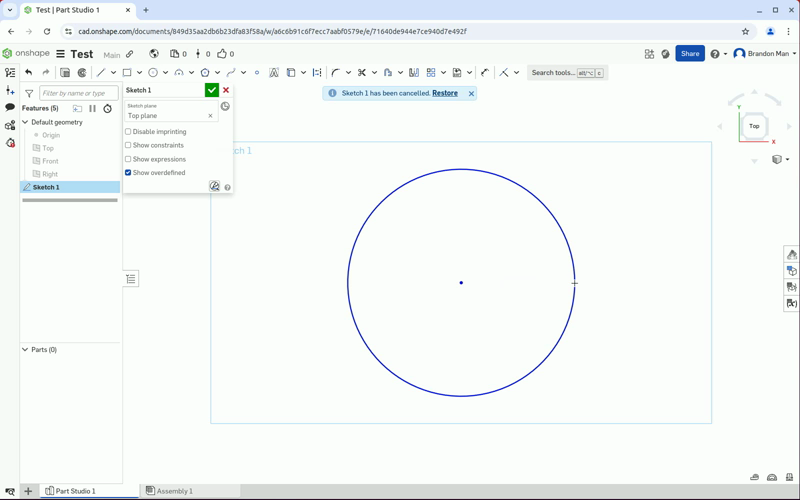
mouse_move(461, 282)
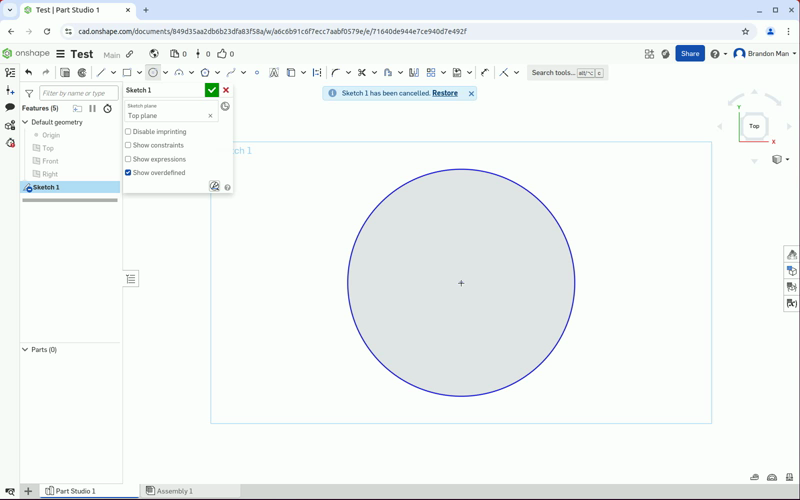
click(461, 282)
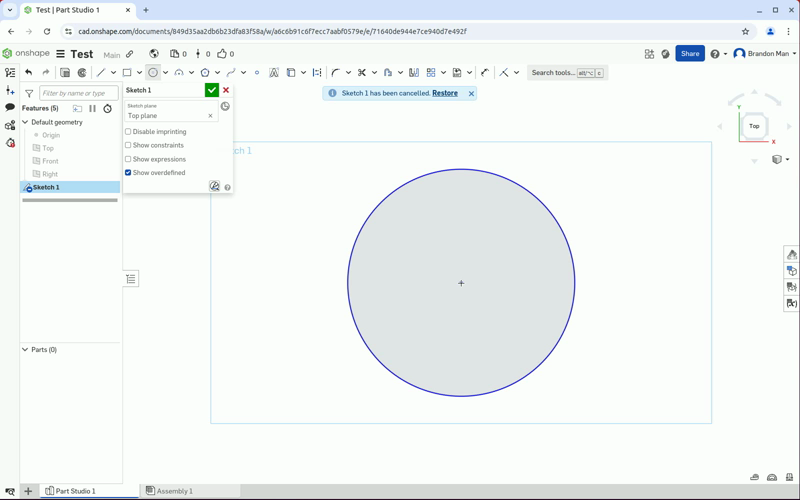
key_up(shift)
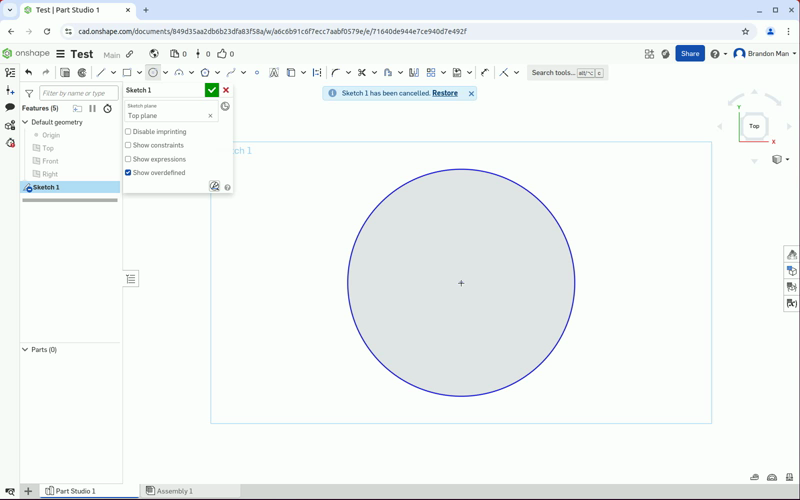
mouse_move(506, 282)
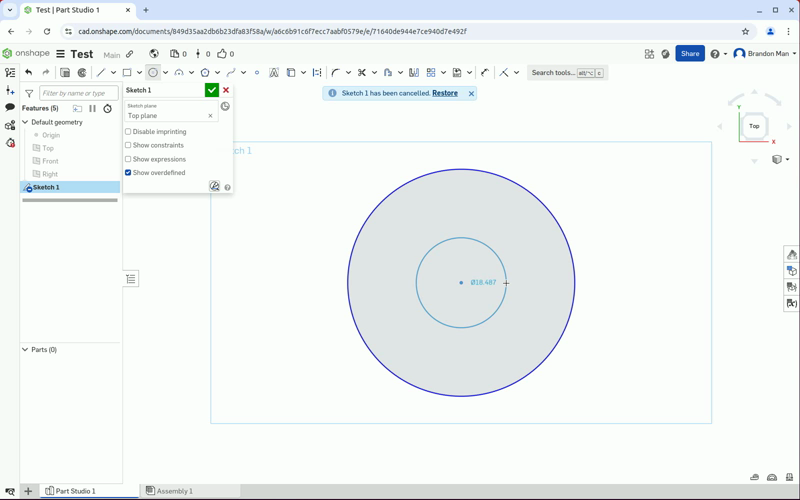
click(506, 282)
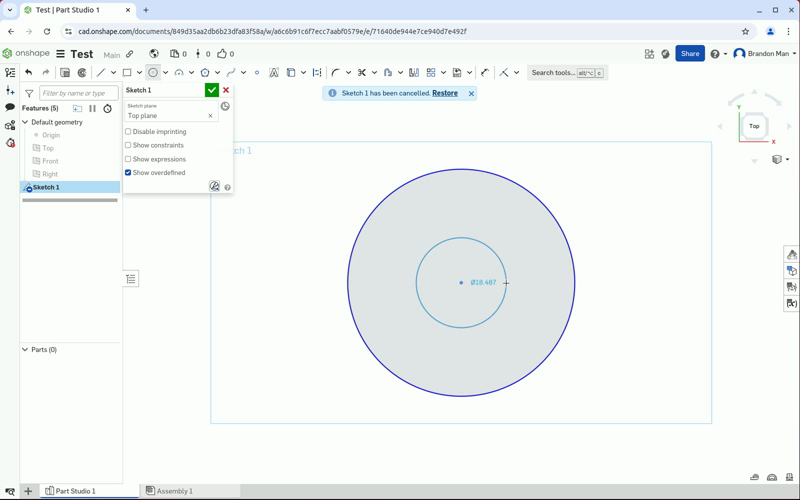
key(esc)
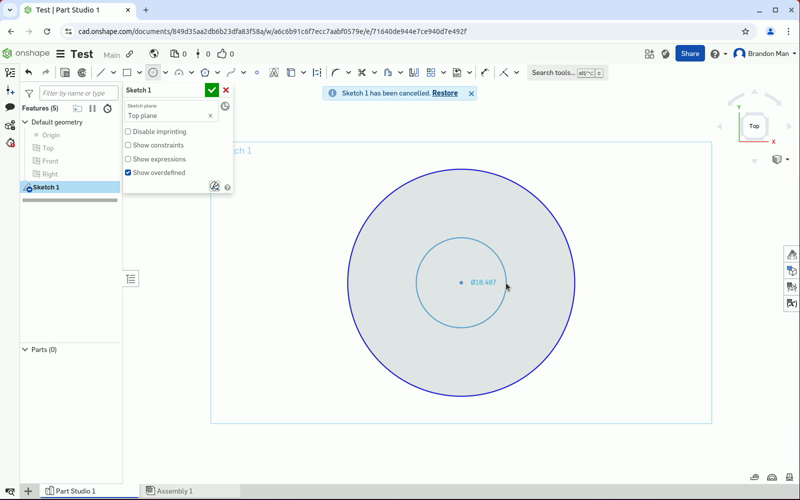
mouse_move(388, 237)
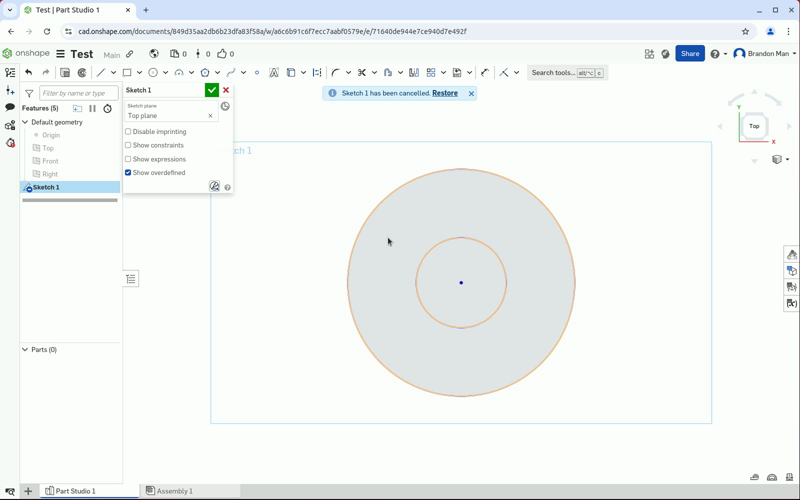
click(388, 237)
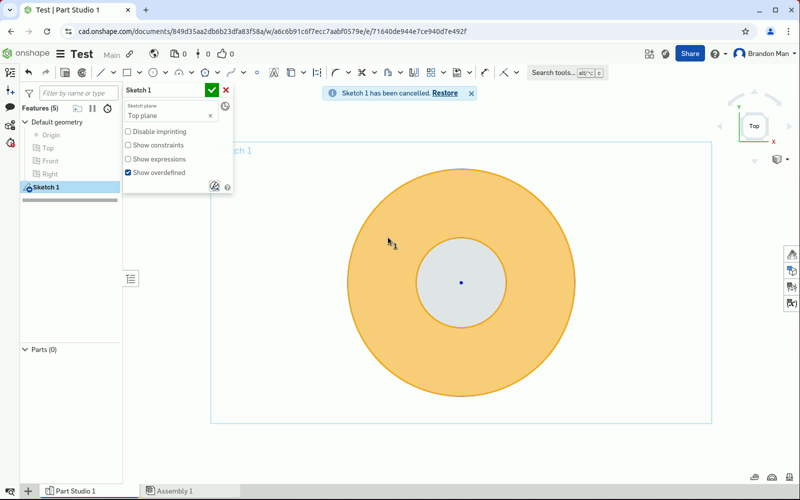
mouse_move(73, 352)
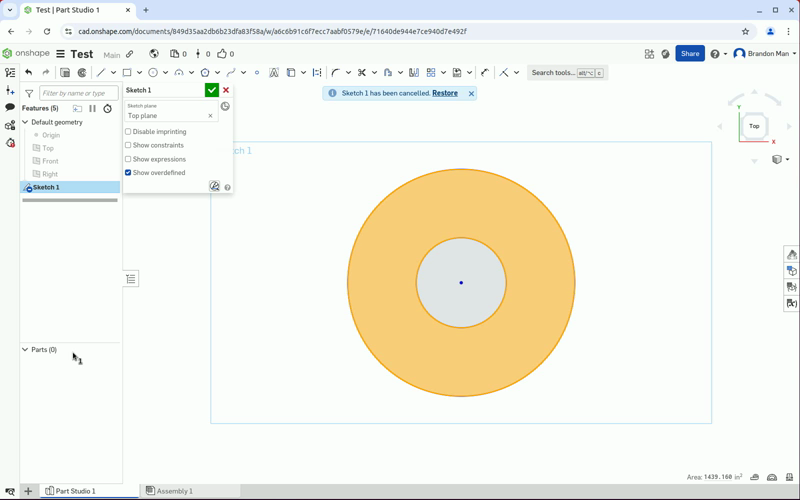
key(shift+y)
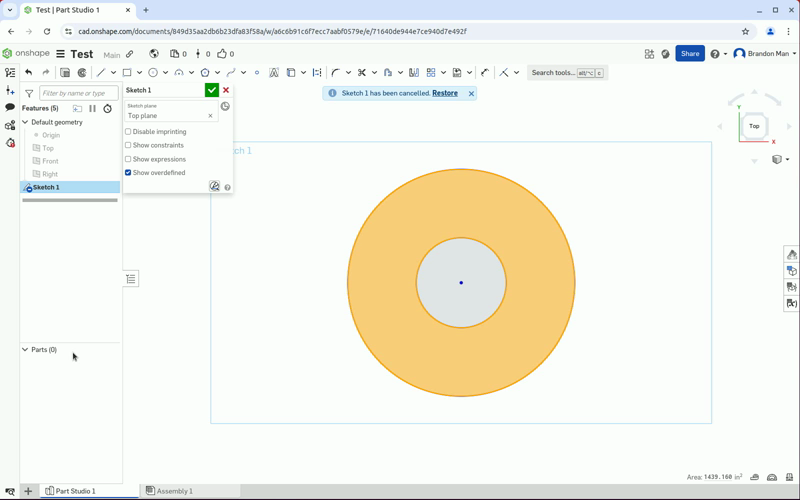
key(shift+e)
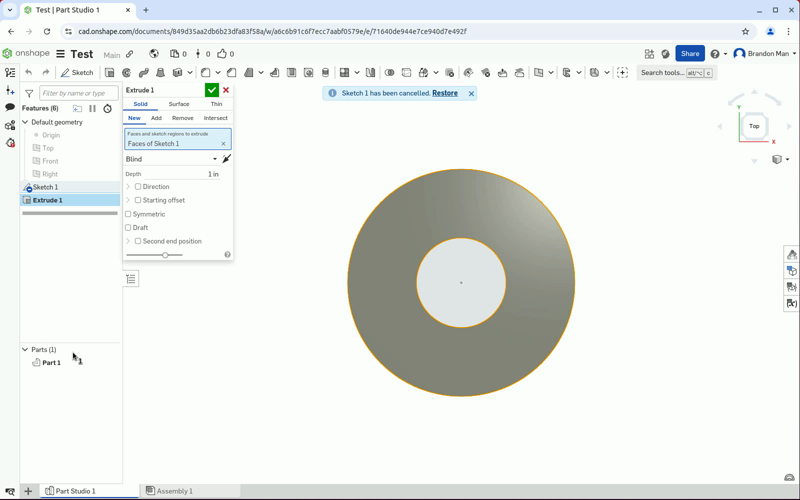
mouse_move(143, 106)
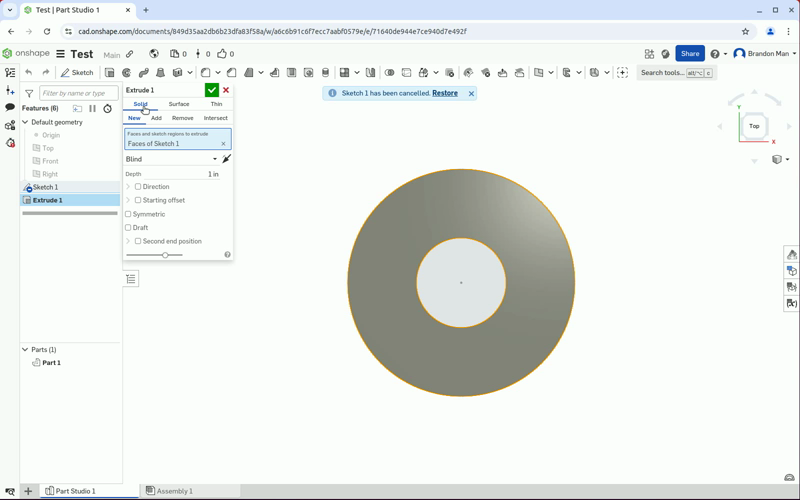
click(143, 106)
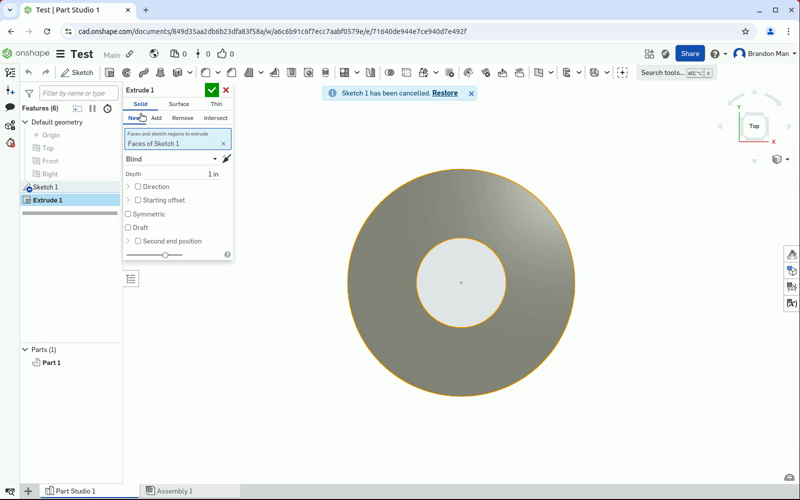
mouse_move(137, 120)
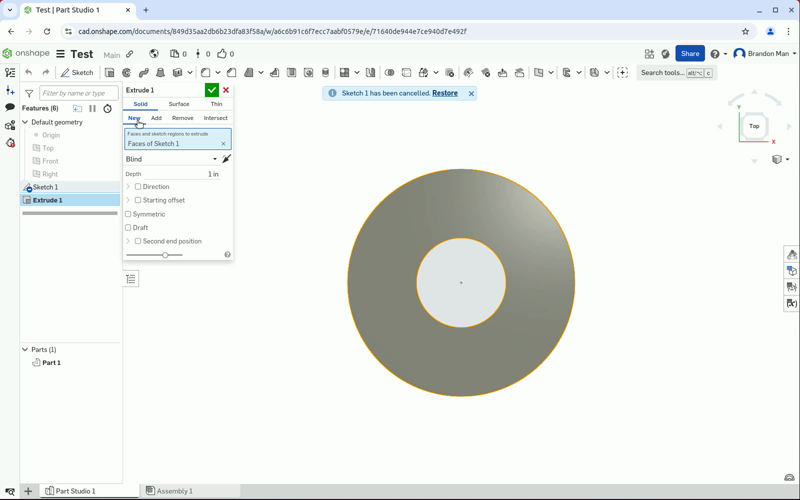
click(137, 120)
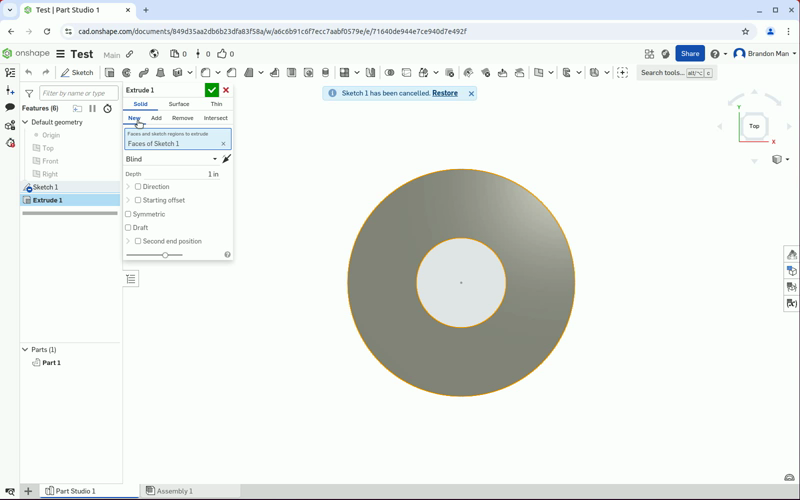
key(tab, 4)
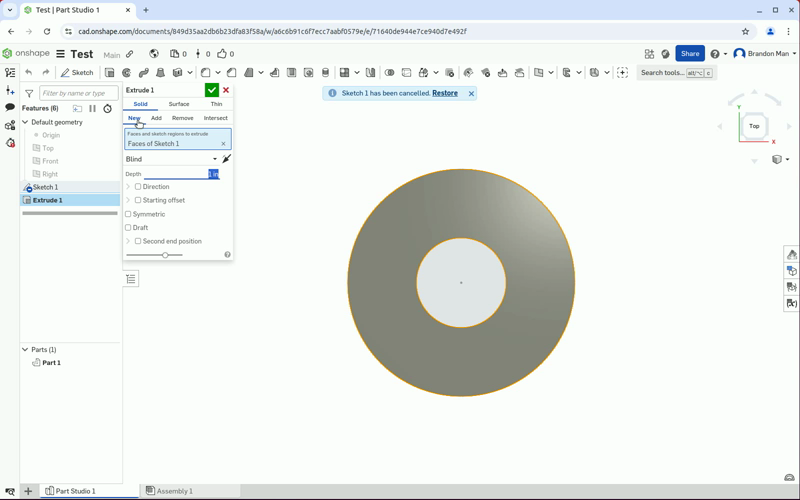
text(6.018)
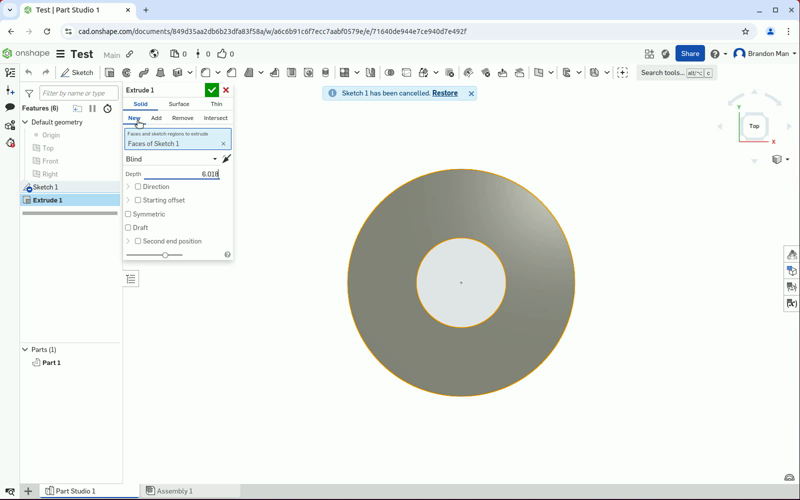
key(enter)
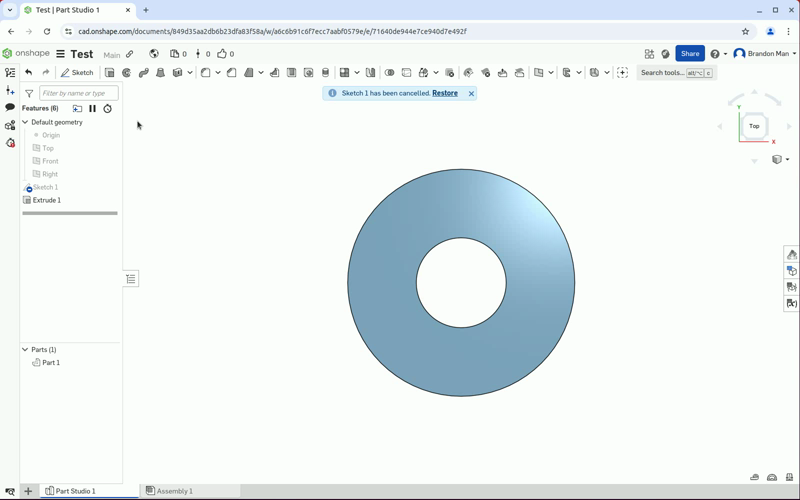
key(shift+h)
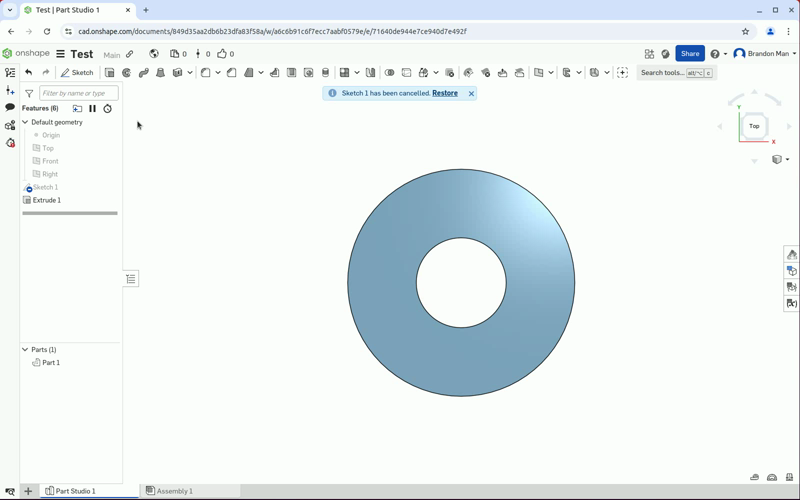
key(shift+h)
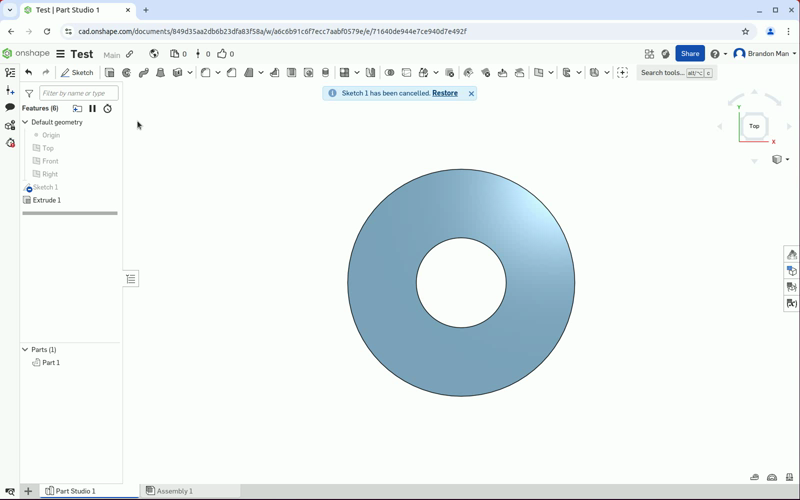
mouse_move(73, 189)
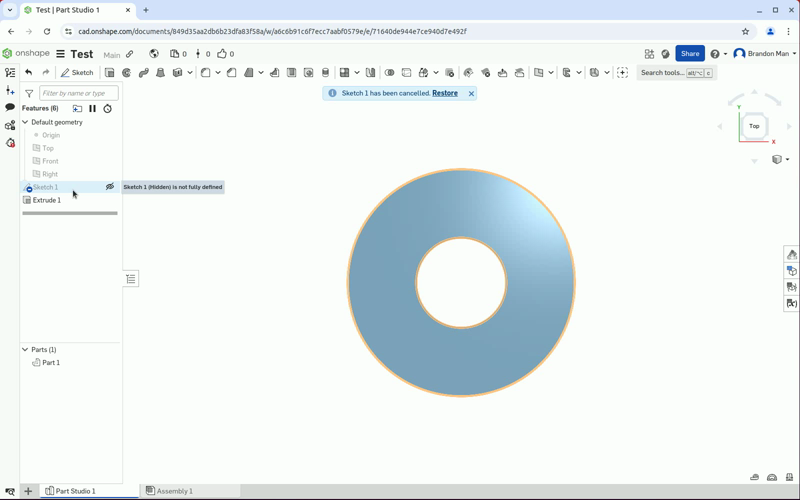
click(73, 189)
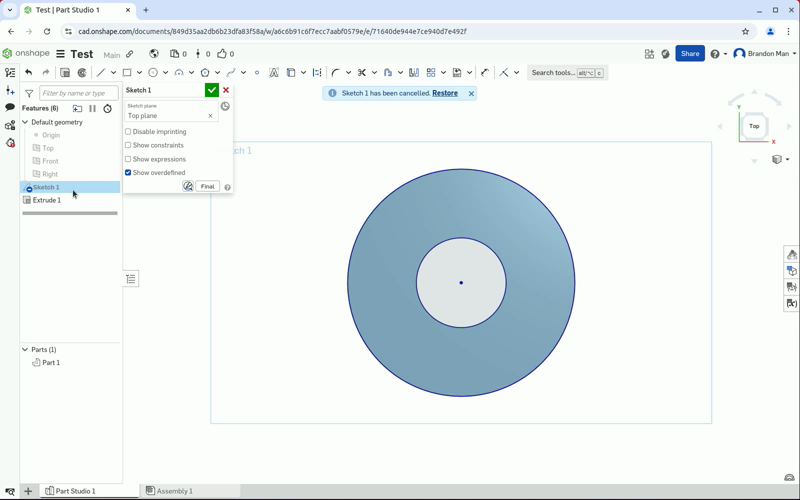
mouse_move(229, 92)
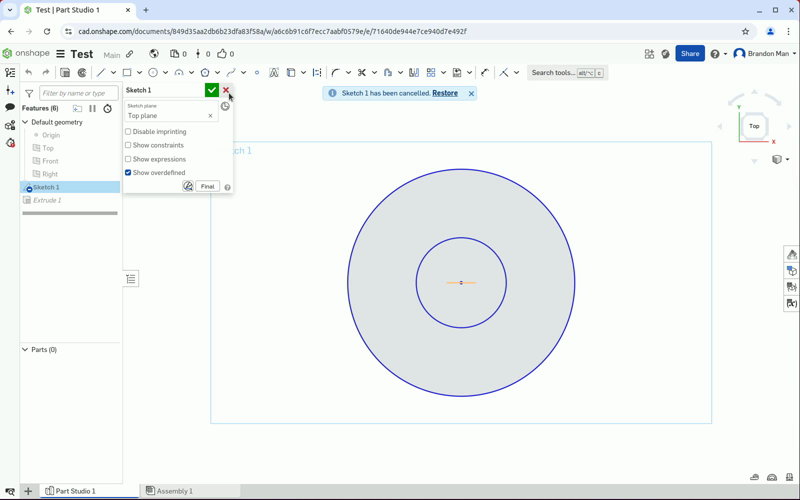
click(229, 92)
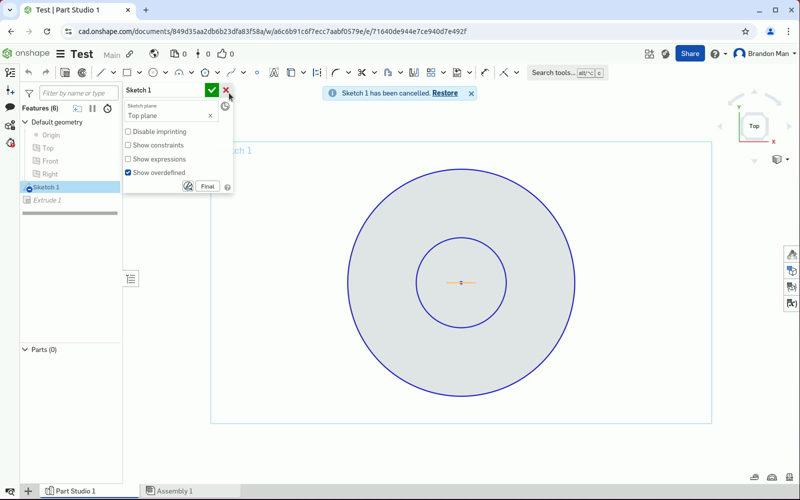
key(shift+s)
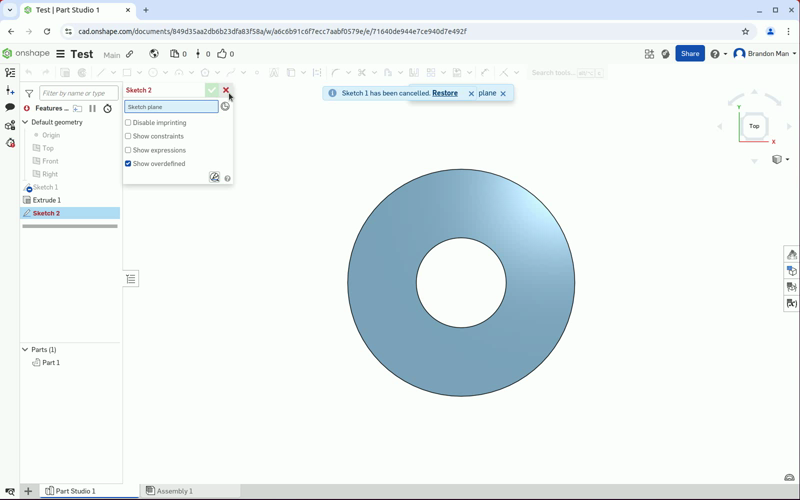
mouse_move(73, 150)
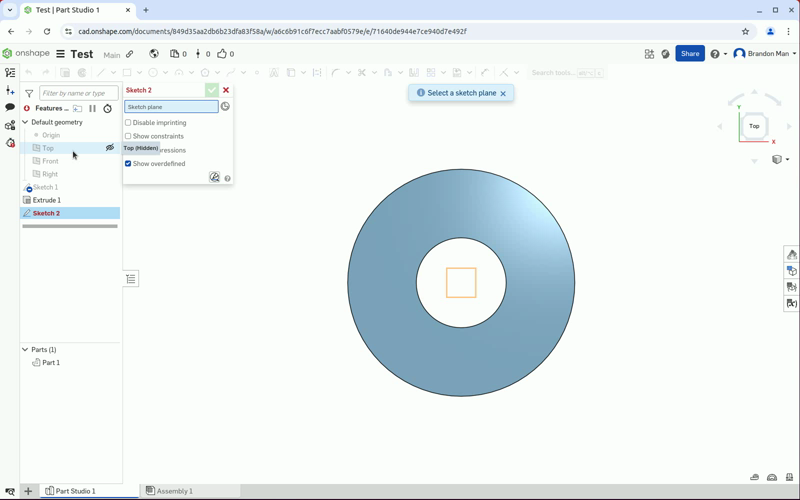
click(73, 150)
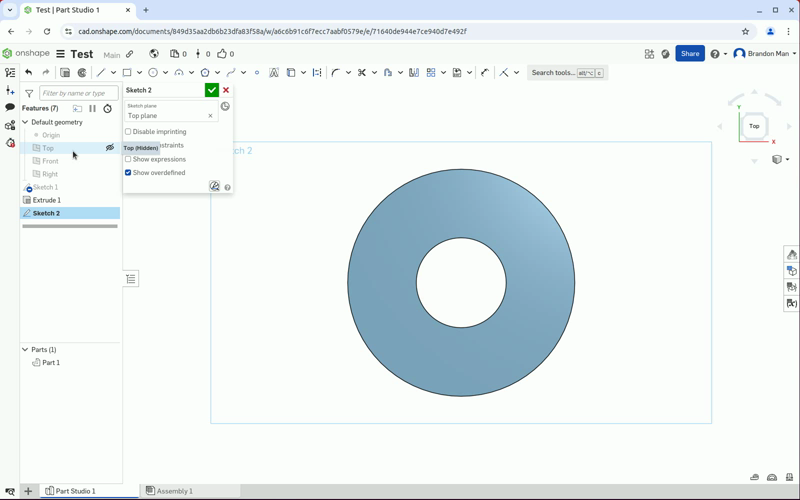
mouse_move(73, 352)
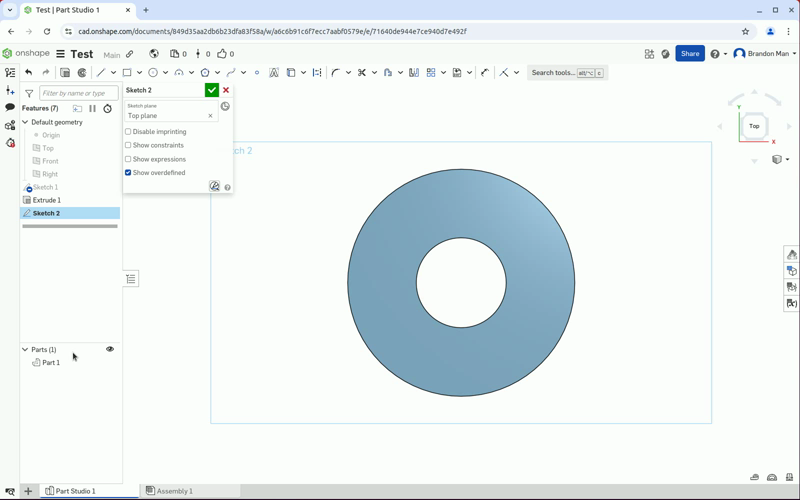
key(y)
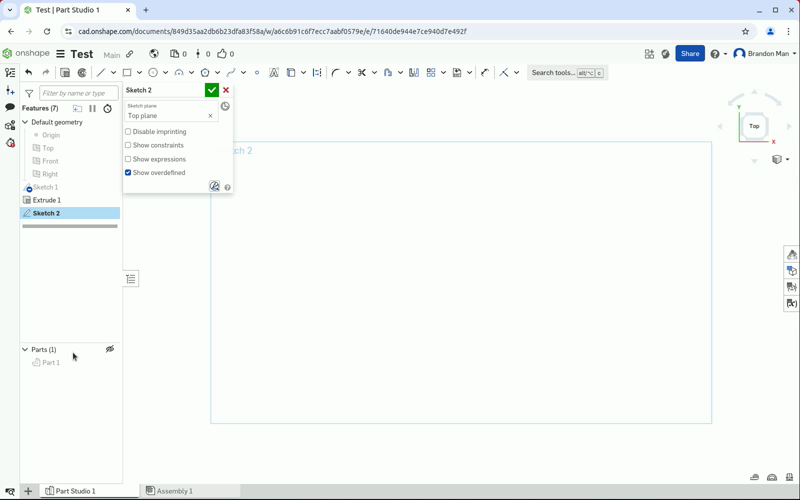
key(c)
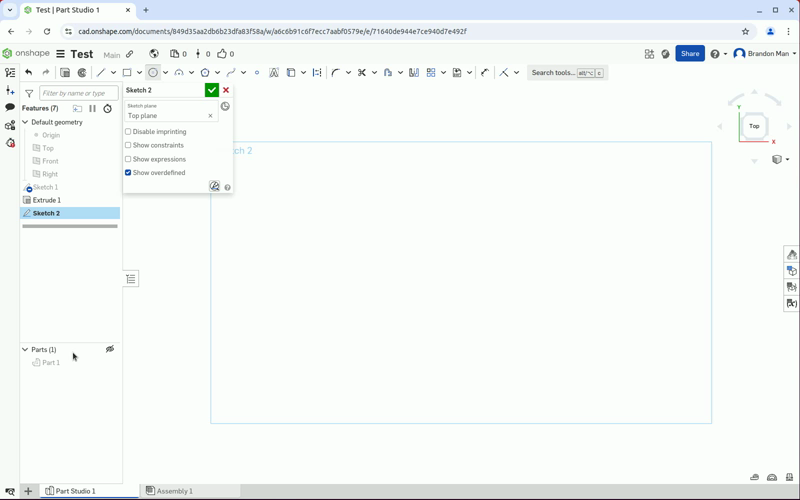
key_down(shift)
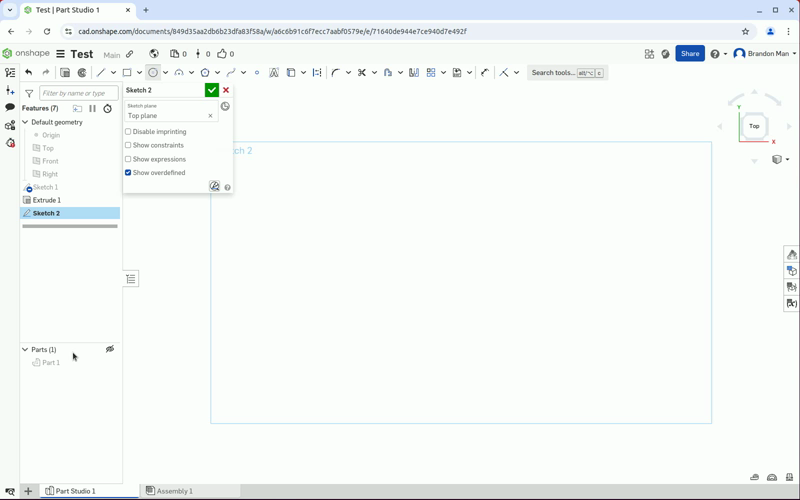
mouse_move(461, 282)
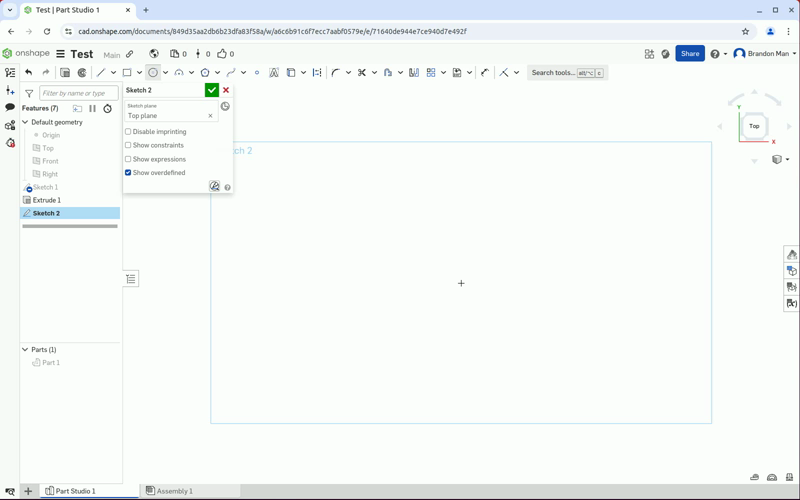
click(461, 282)
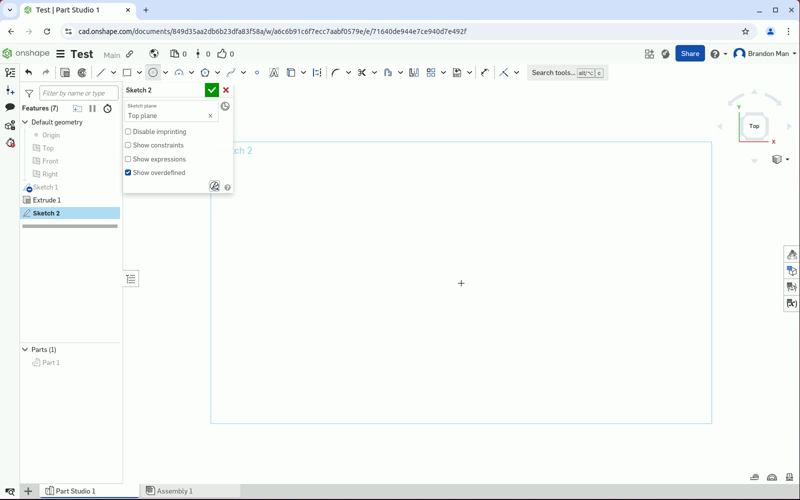
key_up(shift)
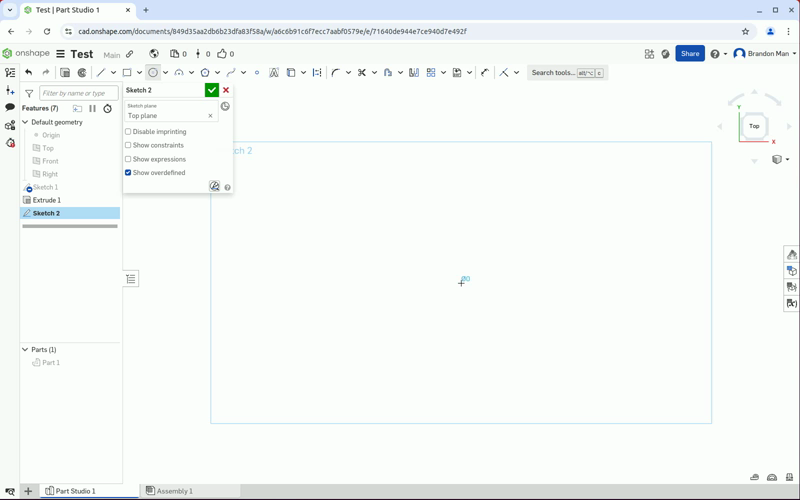
mouse_move(508, 282)
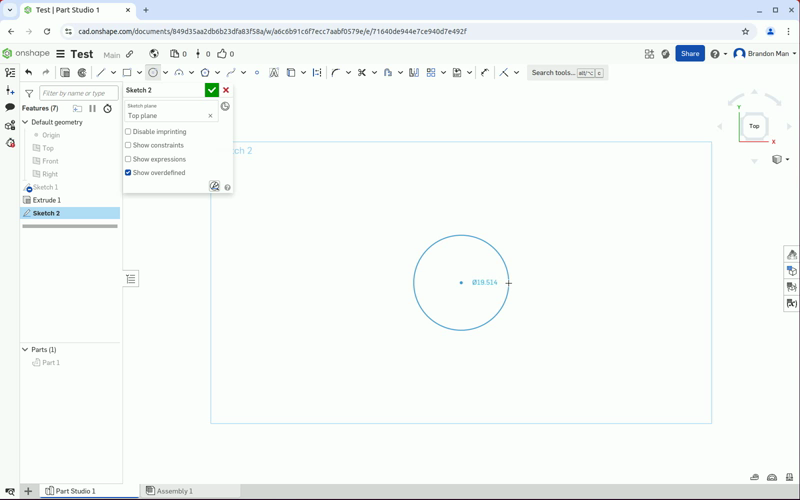
click(508, 282)
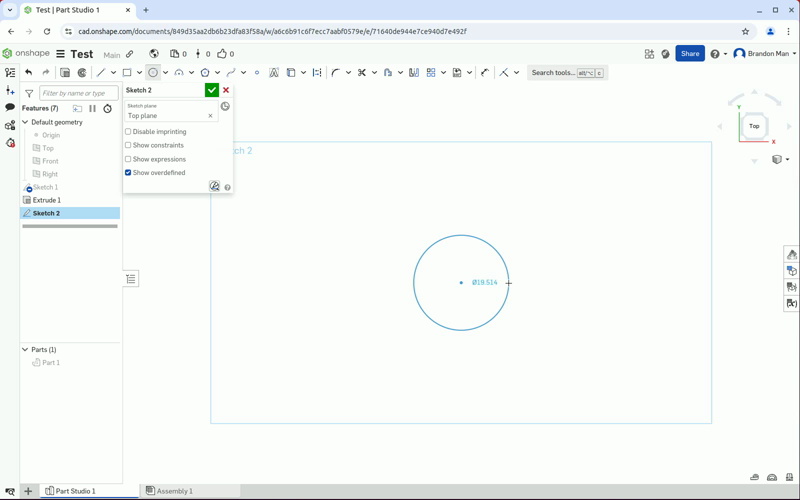
key(esc)
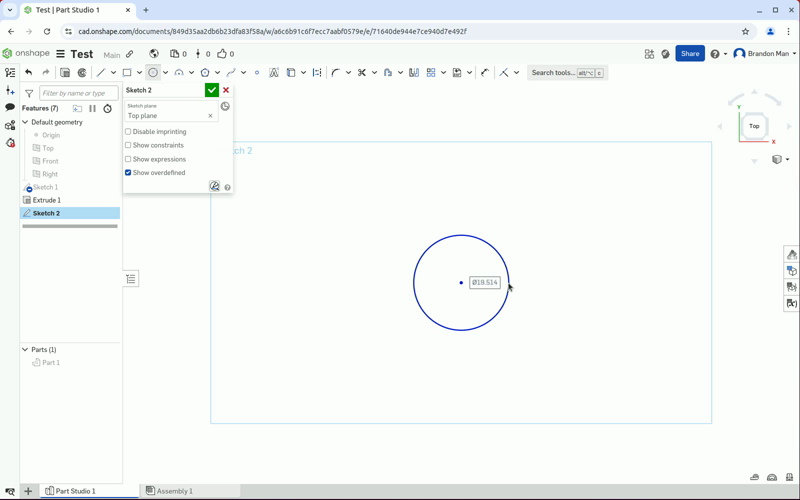
mouse_move(475, 255)
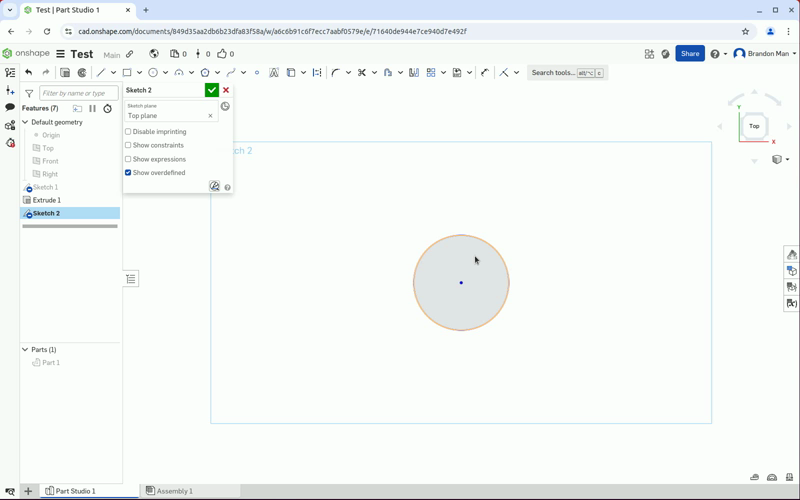
click(475, 255)
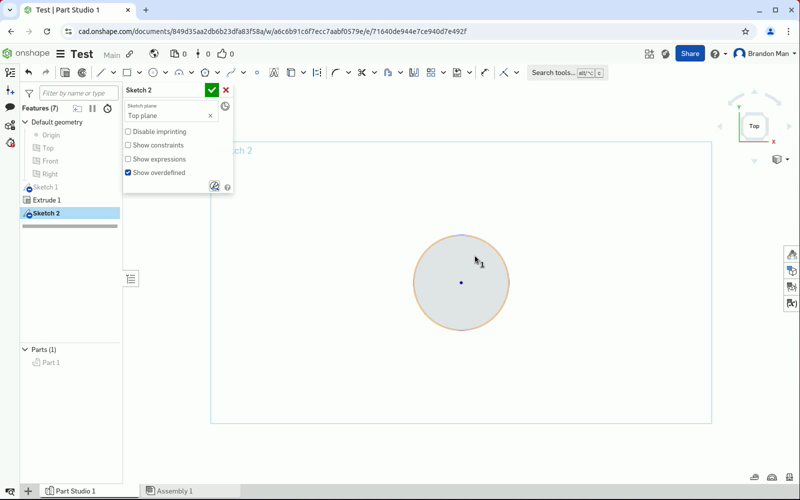
mouse_move(73, 352)
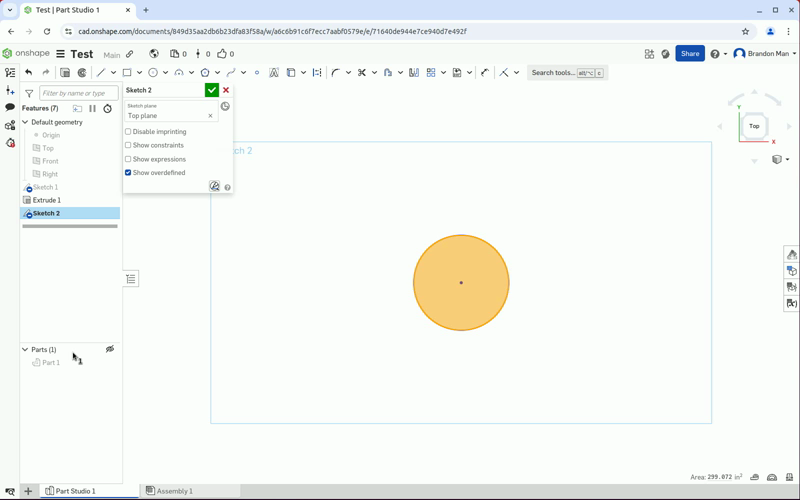
key(shift+y)
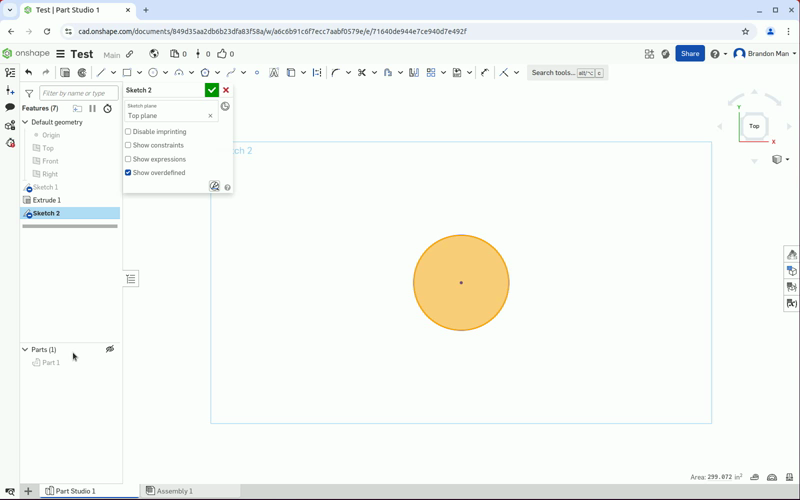
key(shift+e)
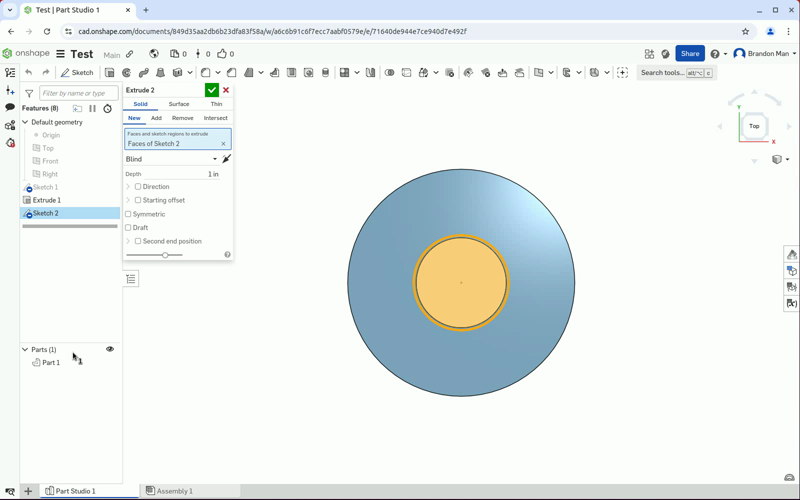
mouse_move(143, 106)
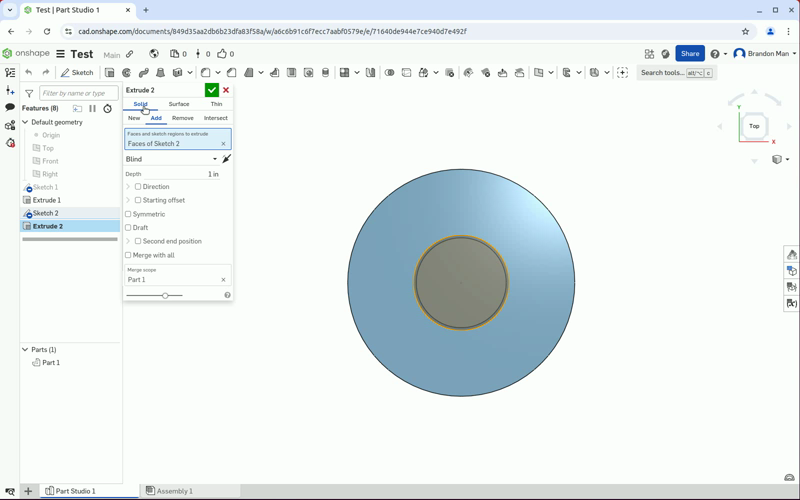
click(143, 106)
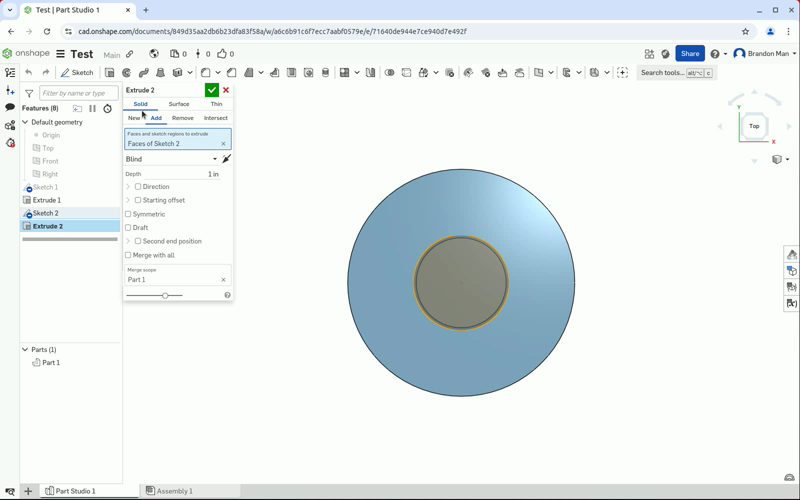
mouse_move(137, 120)
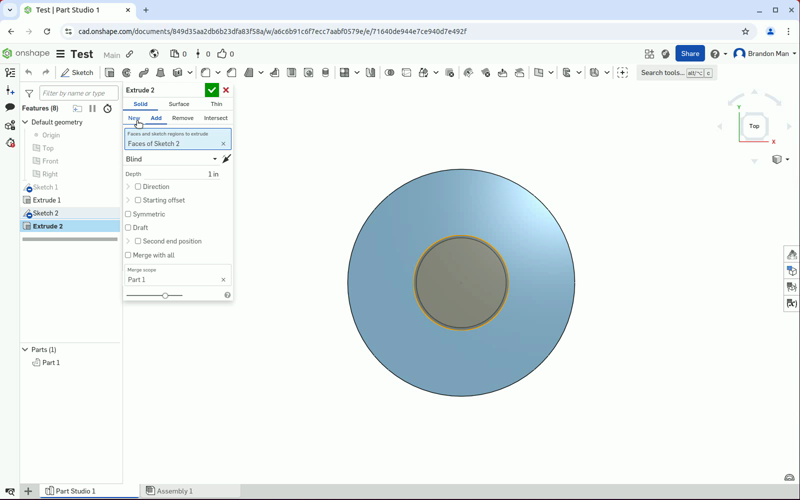
click(137, 120)
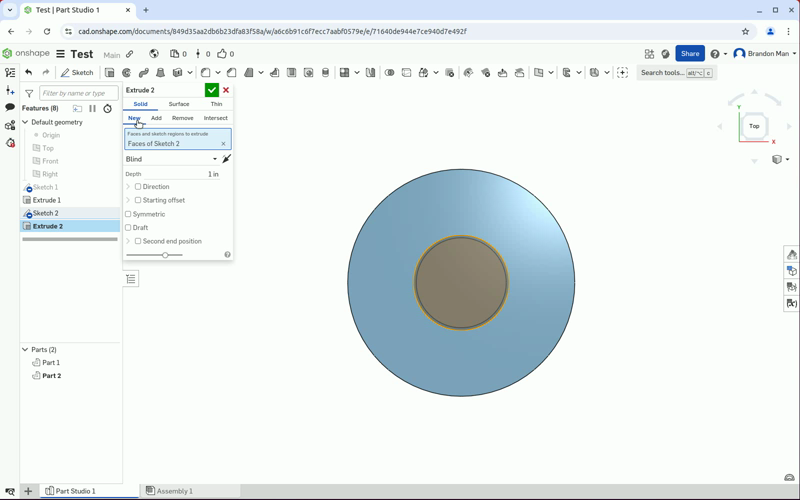
key(tab, 4)
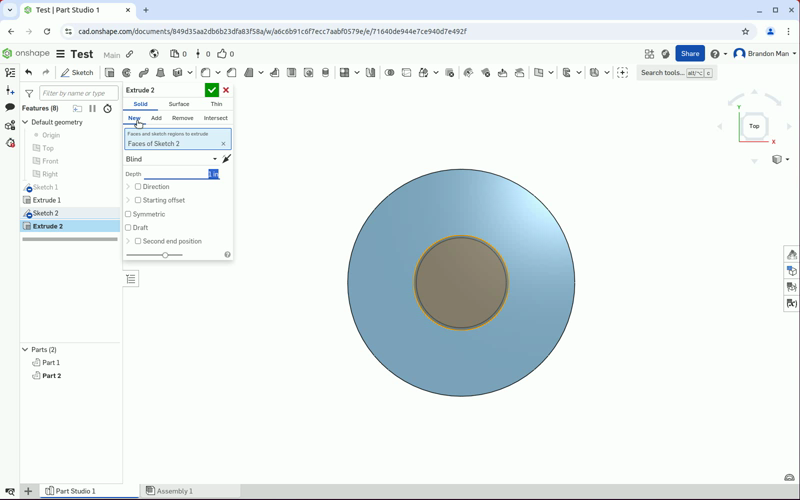
text(14.683)
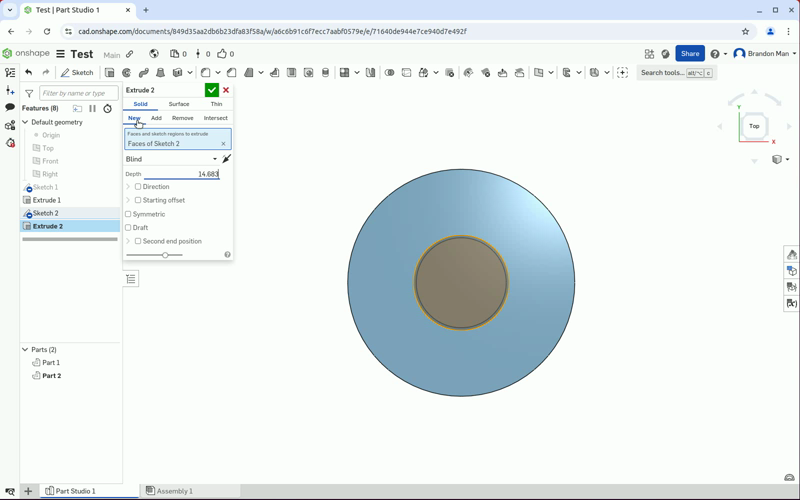
key(enter)
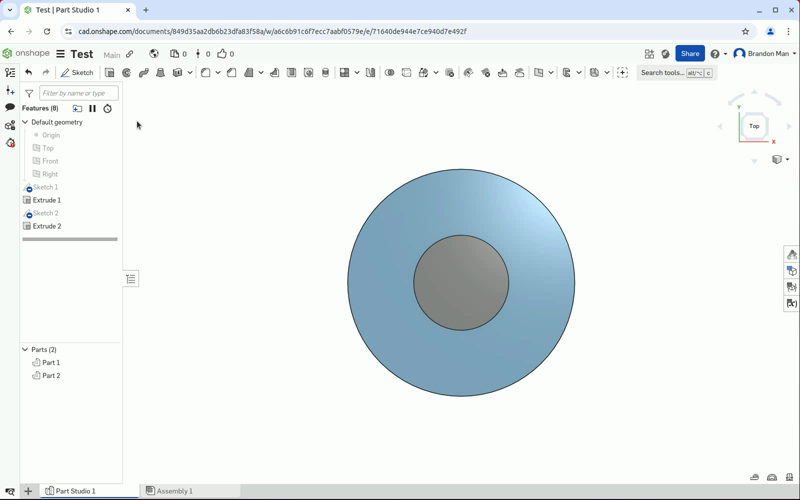
key(shift+h)
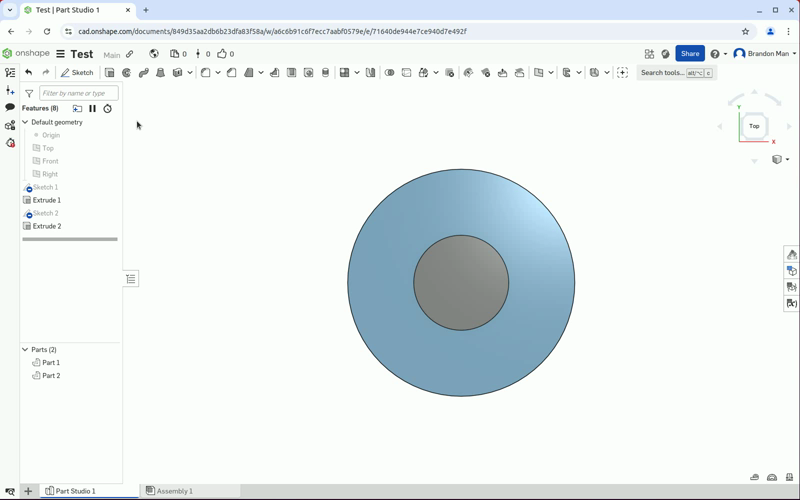
key(shift+h)
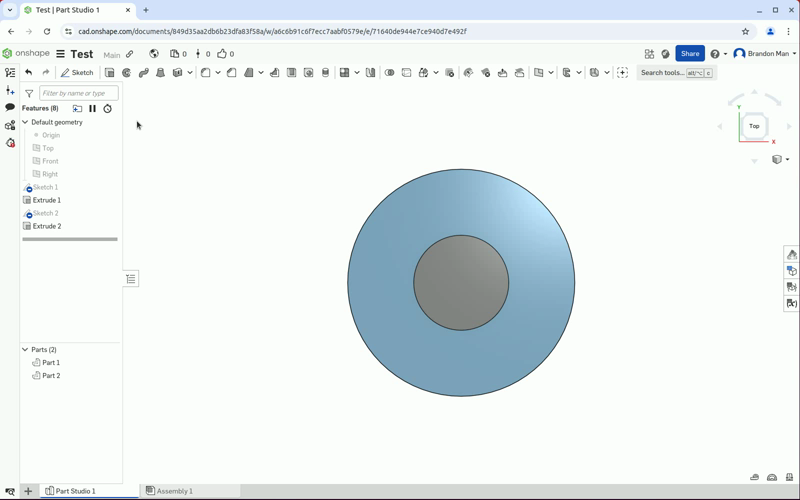
mouse_move(73, 189)
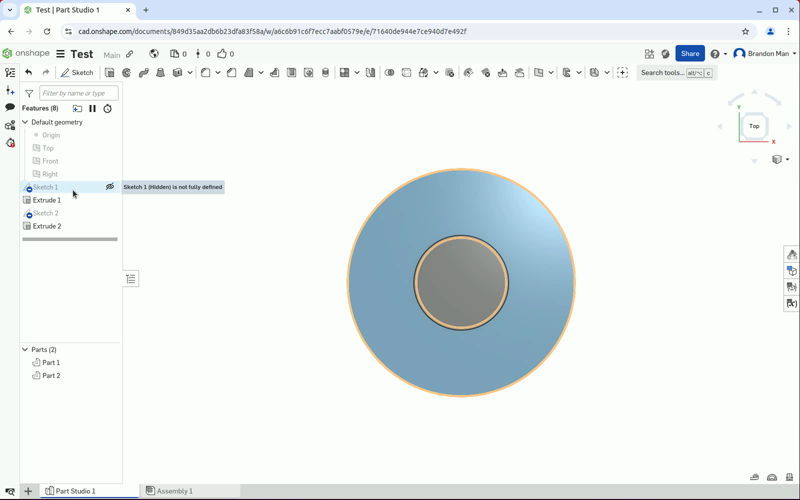
click(73, 189)
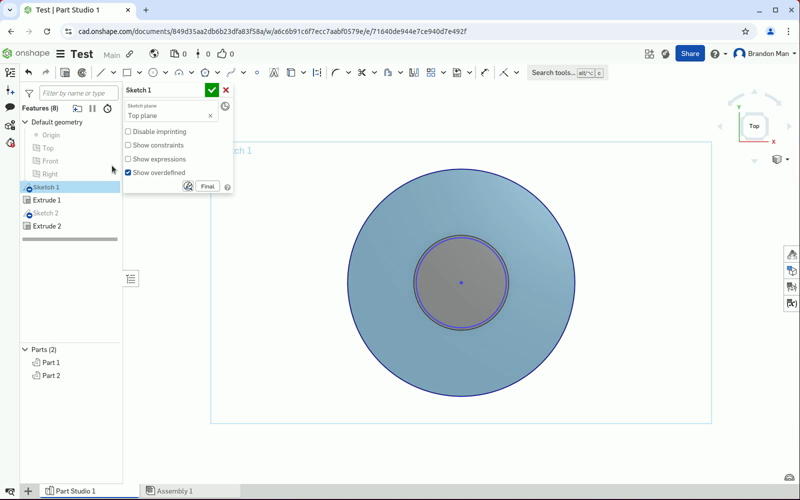
mouse_move(229, 92)
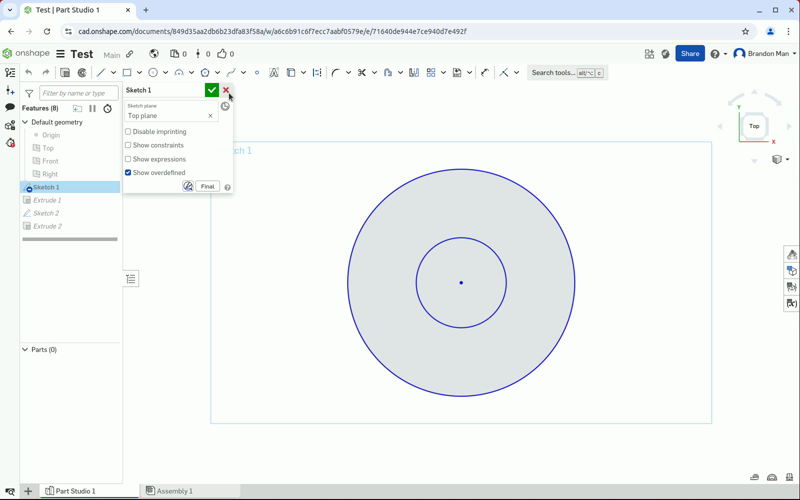
click(229, 92)
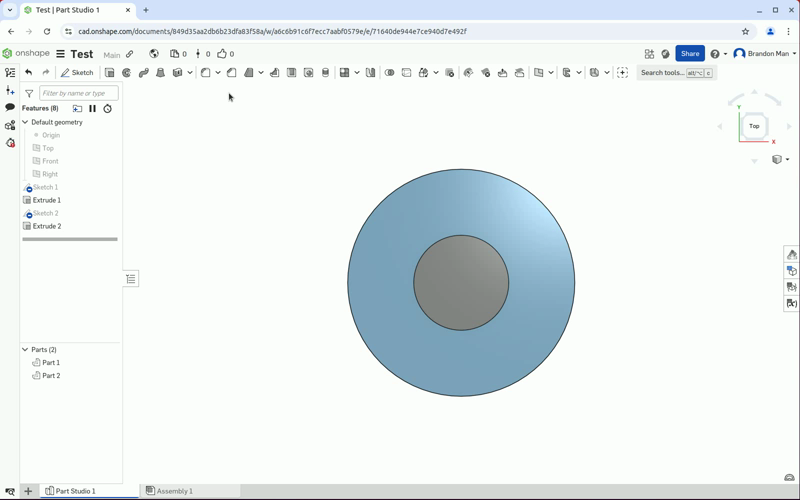
mouse_move(541, 75)
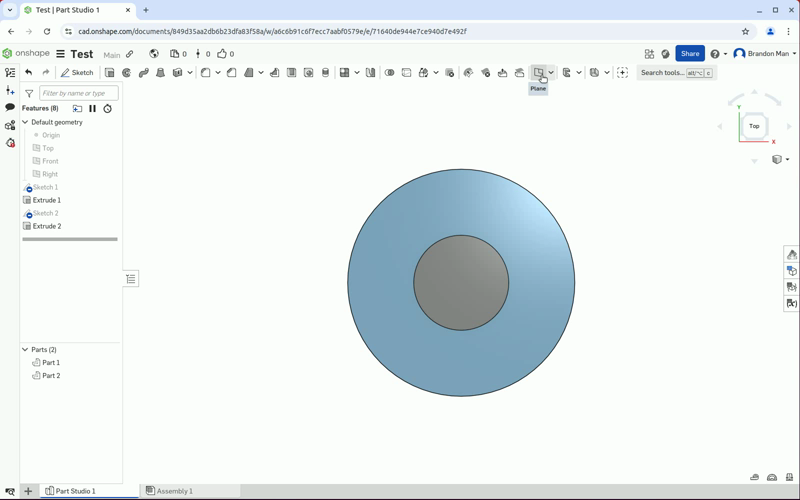
click(541, 75)
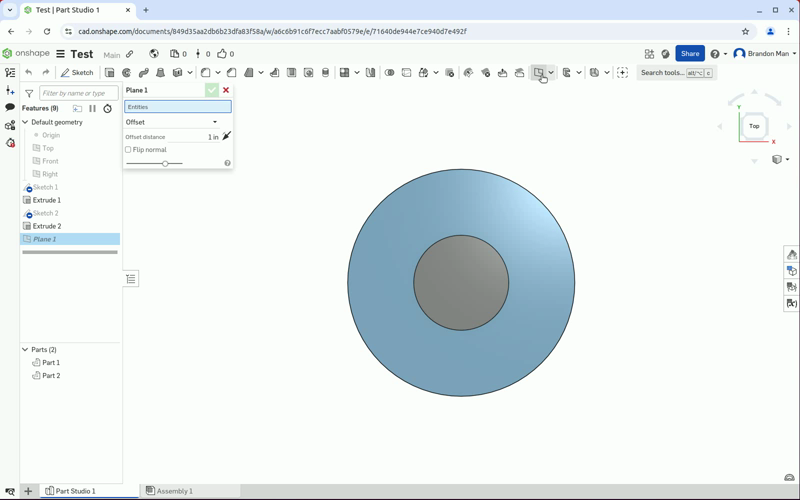
mouse_move(73, 150)
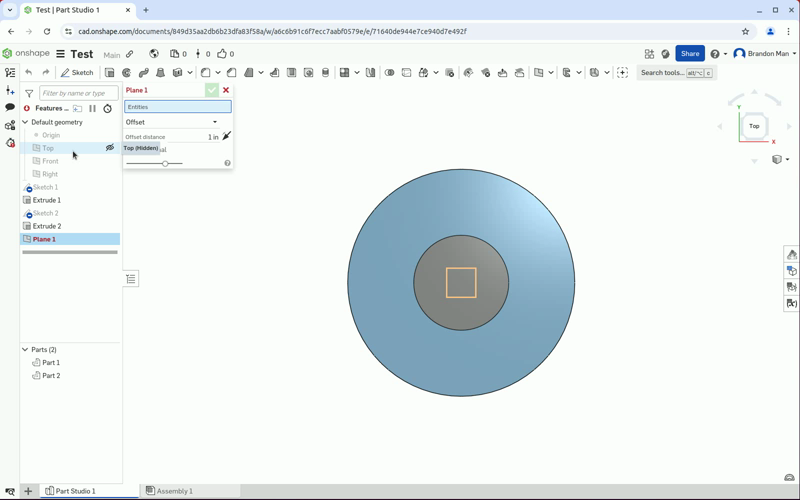
click(73, 150)
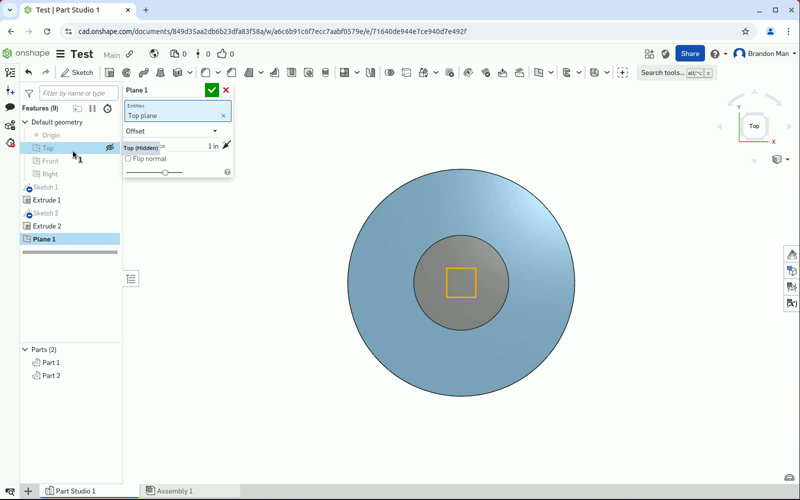
key(tab, 2)
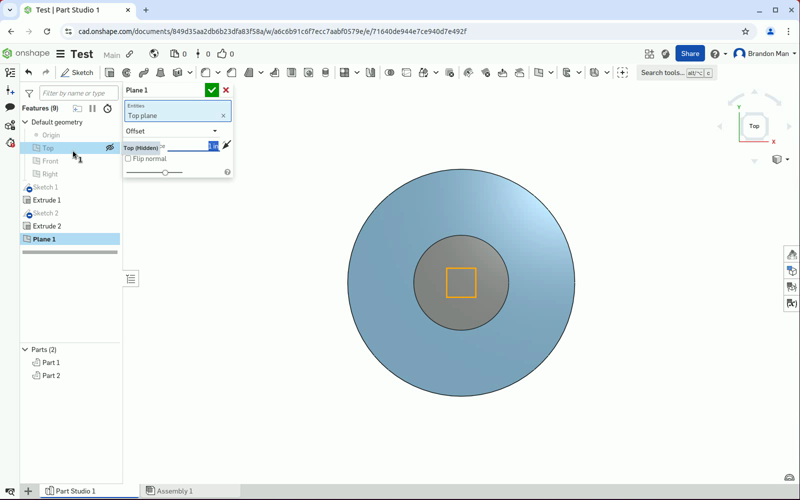
text(14.697)
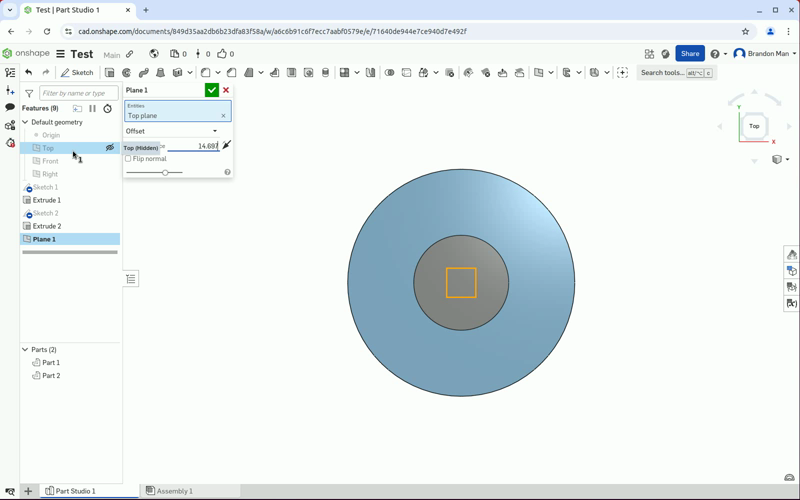
key(enter, 2)
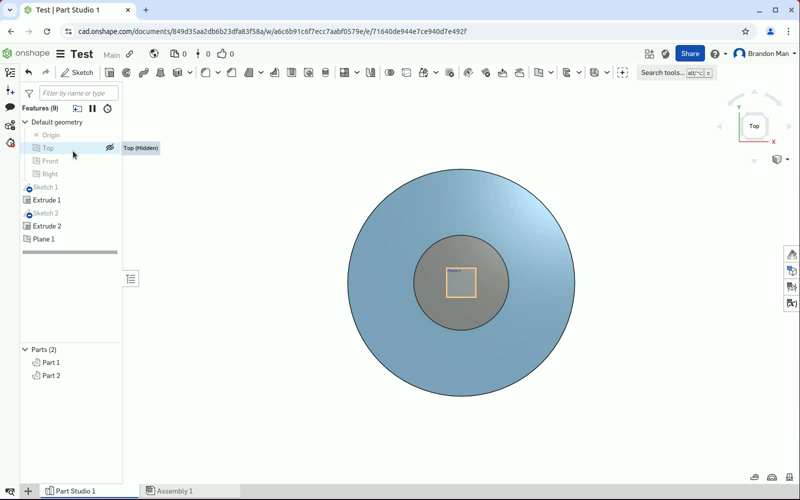
key(shift+s)
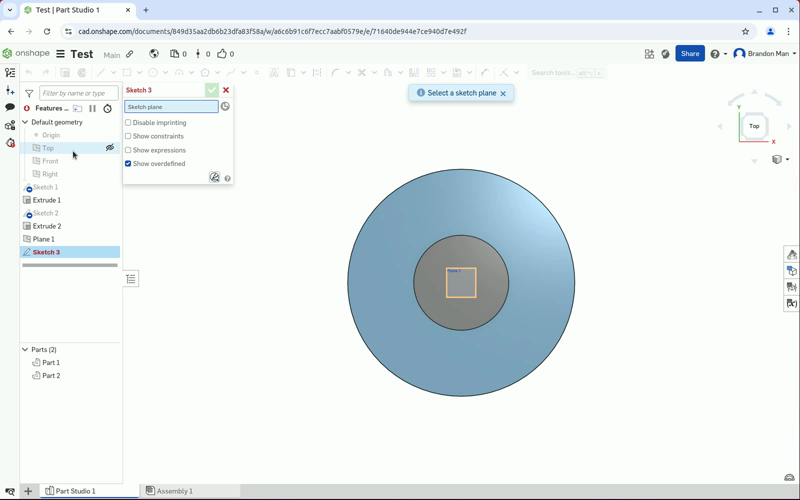
mouse_move(73, 241)
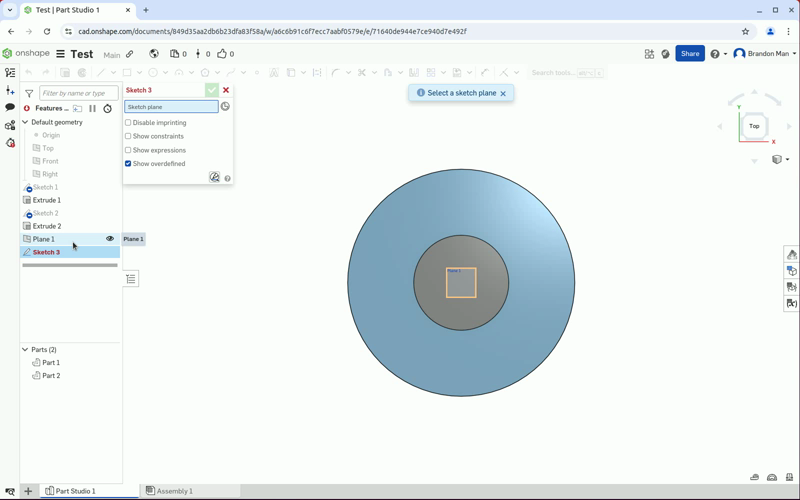
click(73, 241)
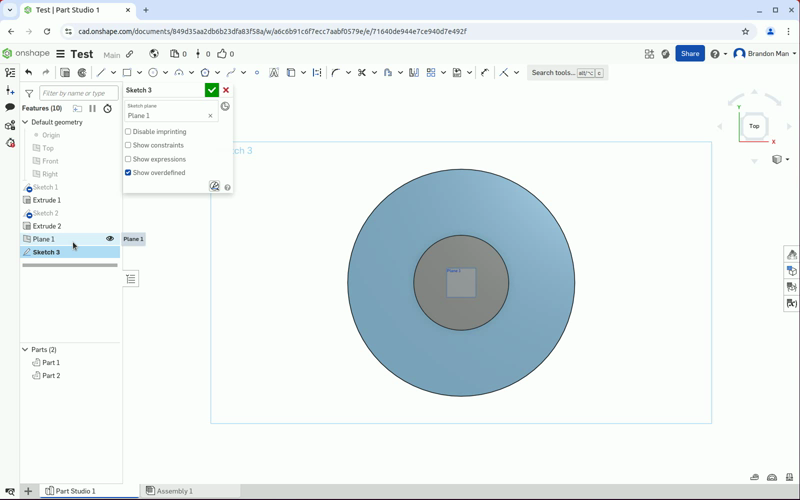
mouse_move(73, 352)
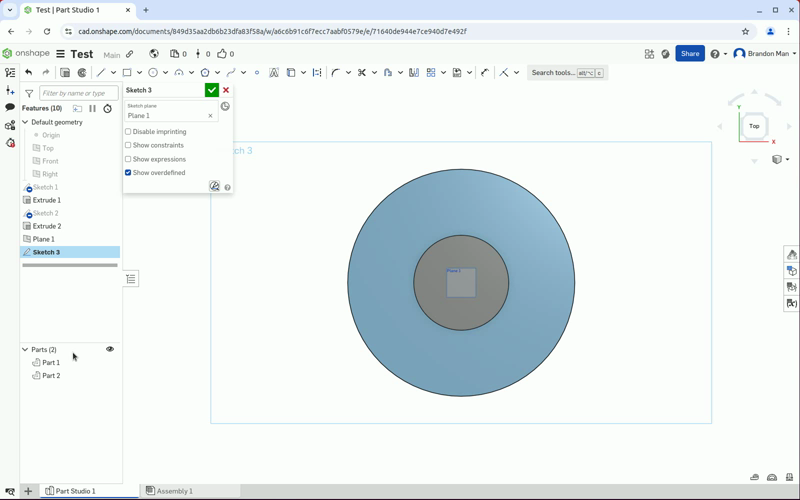
key(y)
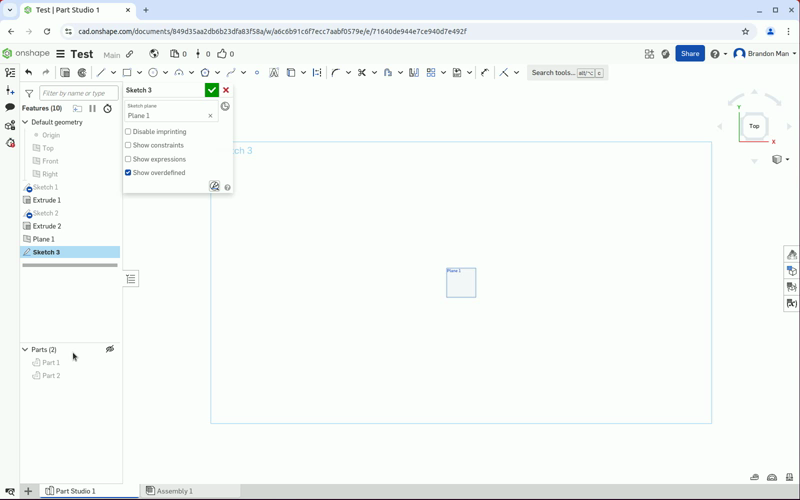
key(c)
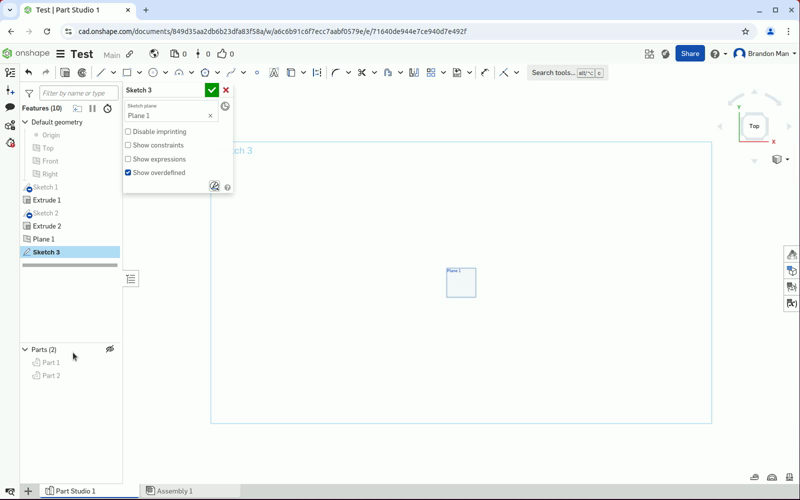
key_down(shift)
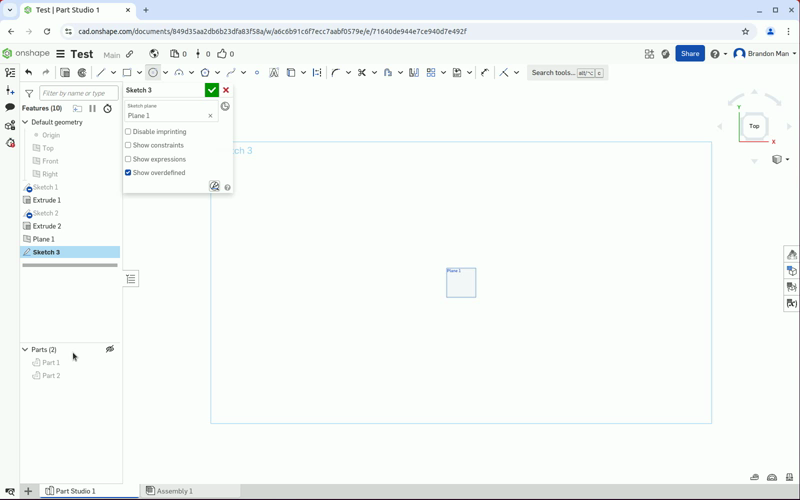
mouse_move(461, 282)
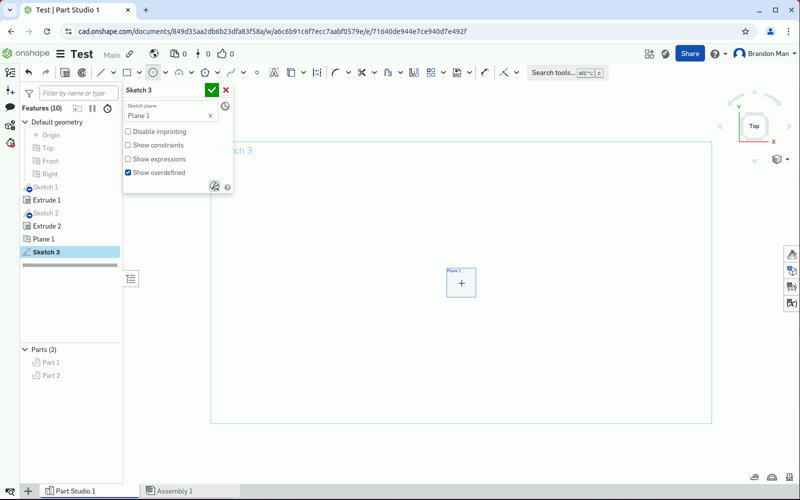
click(461, 282)
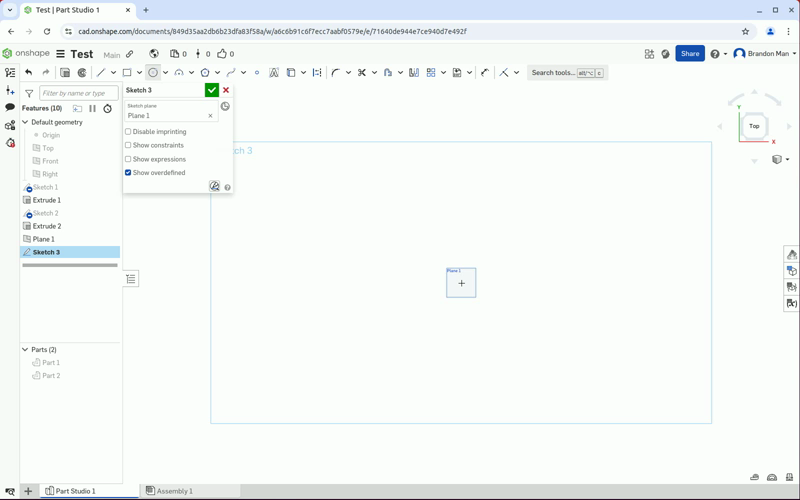
key_up(shift)
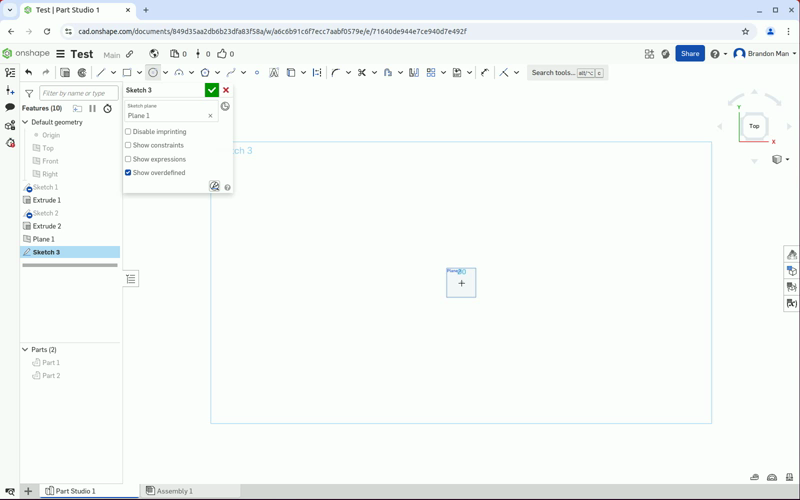
mouse_move(492, 282)
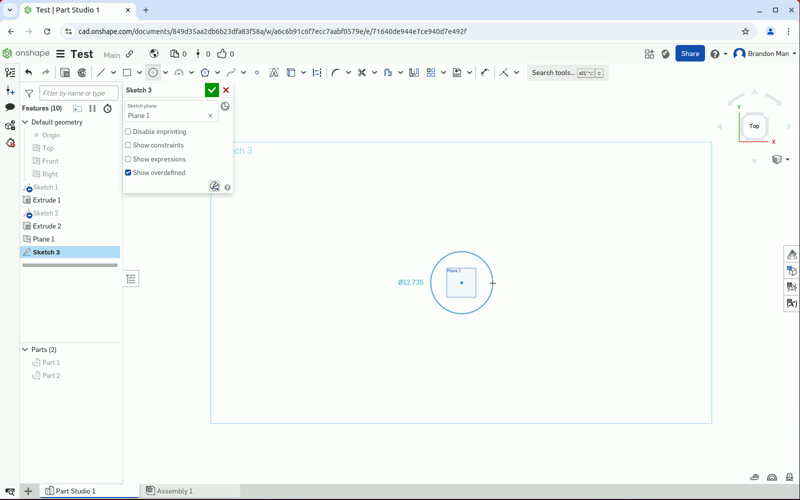
click(492, 282)
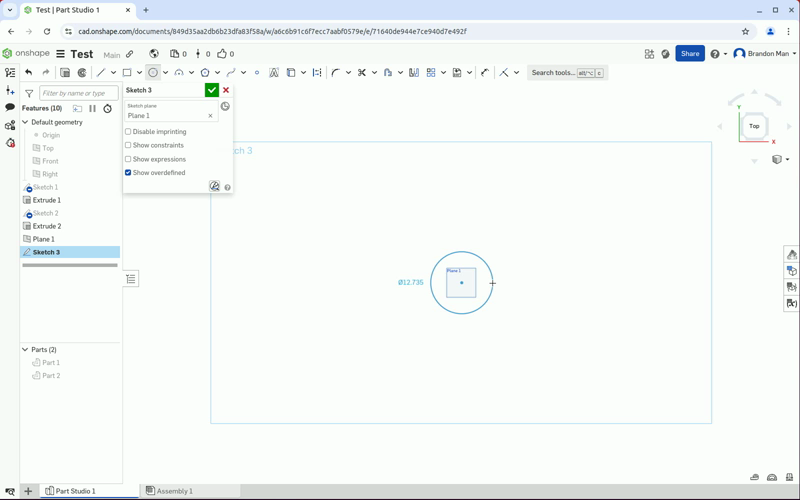
key(esc)
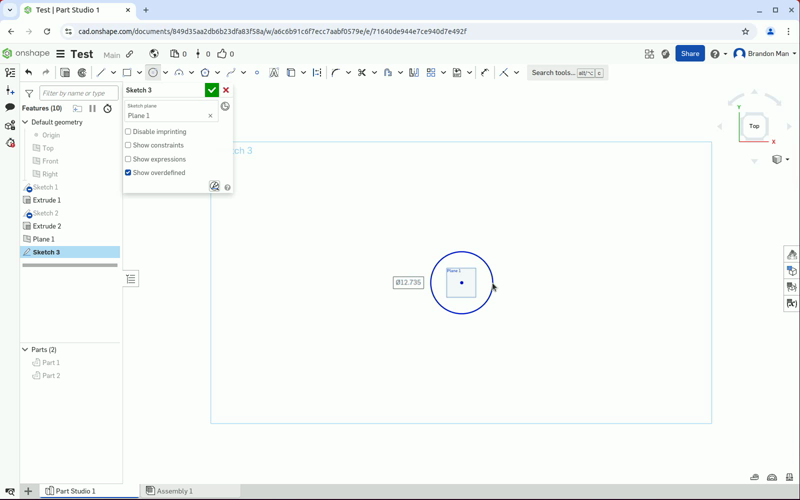
mouse_move(456, 305)
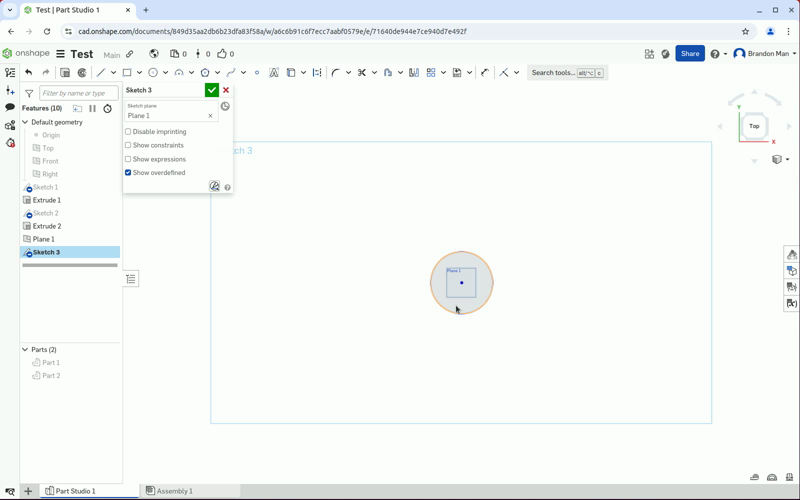
click(456, 305)
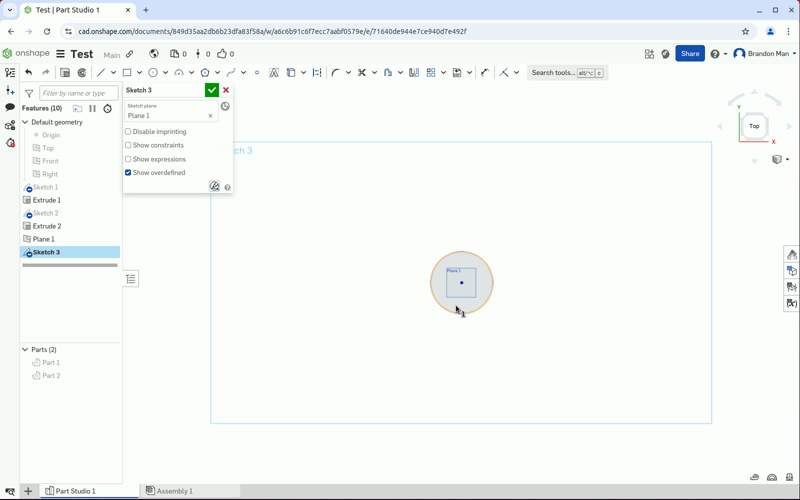
mouse_move(73, 352)
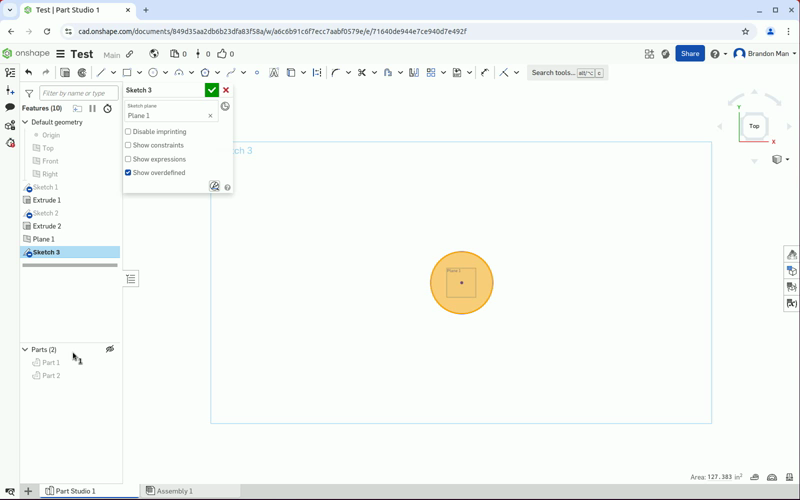
key(shift+y)
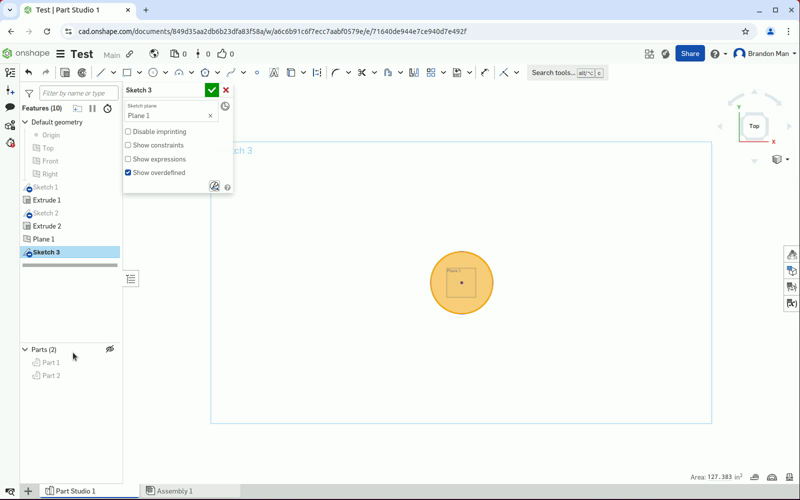
key(shift+e)
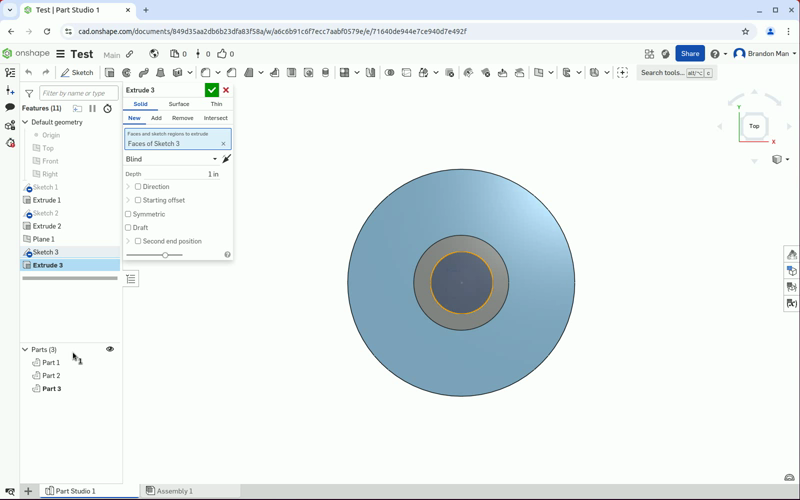
mouse_move(143, 106)
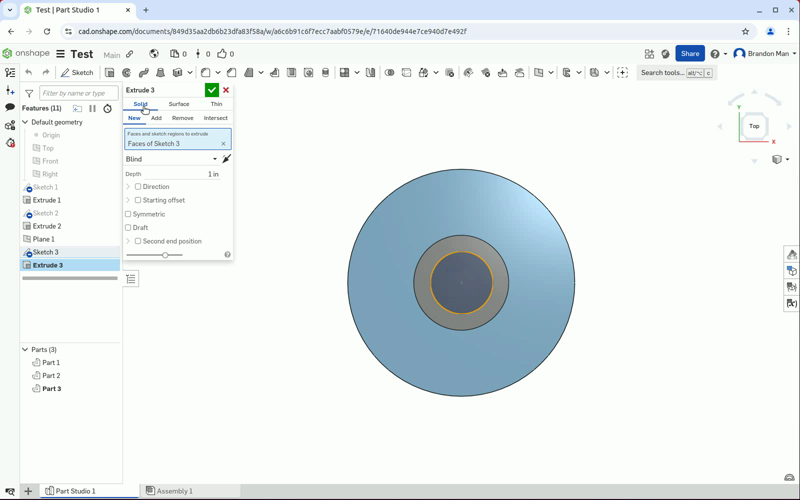
click(143, 106)
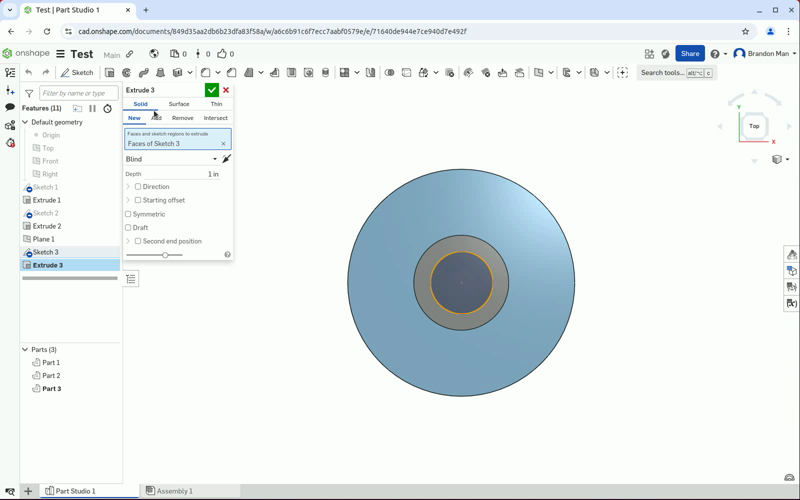
mouse_move(186, 120)
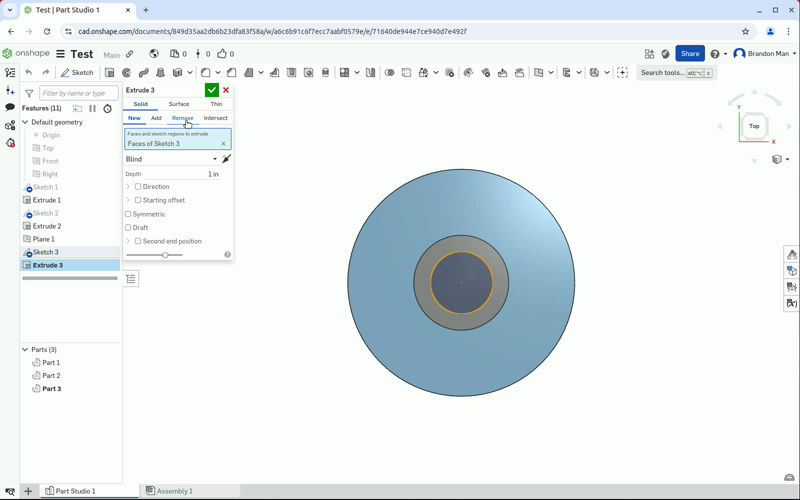
click(186, 120)
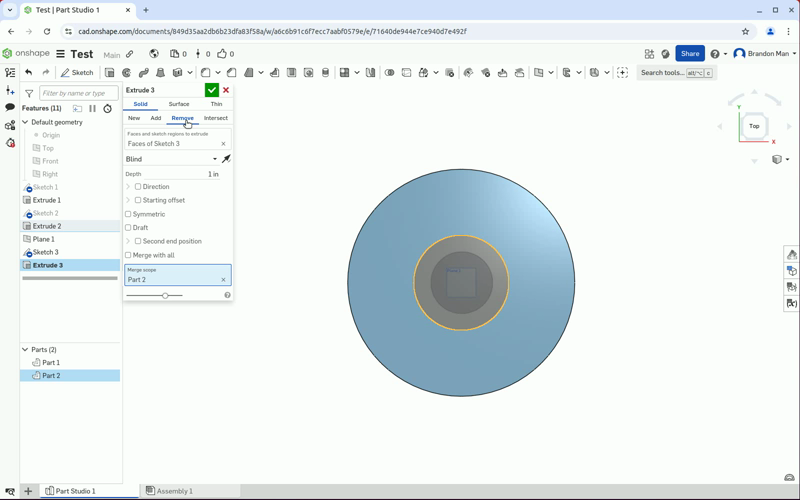
key(tab, 4)
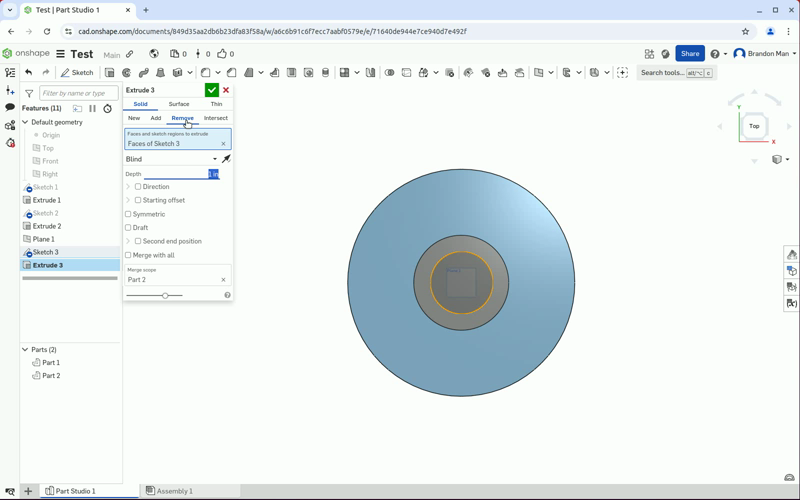
text(10.832)
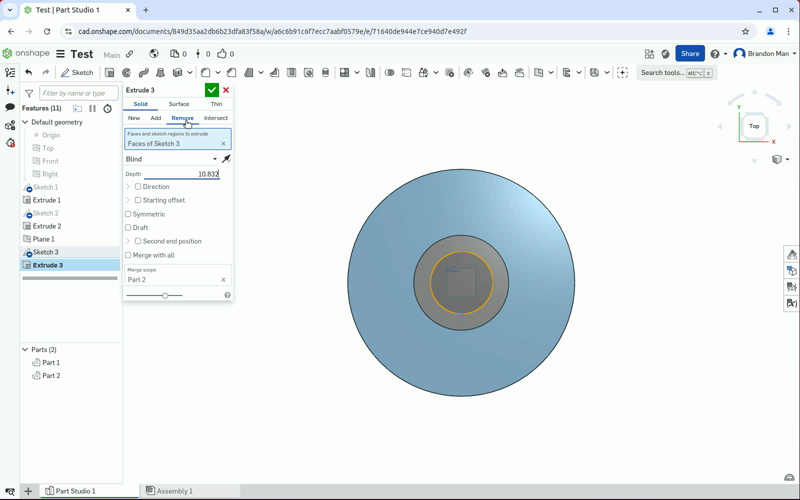
key(tab, 6)
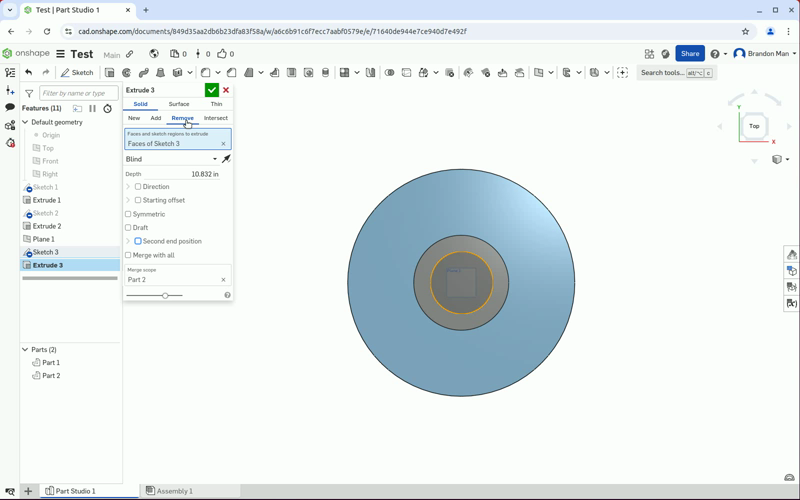
key(space)
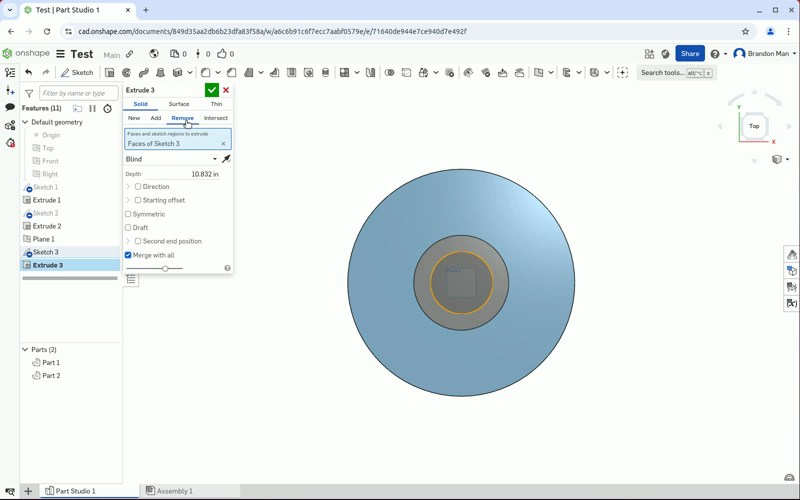
key(enter)
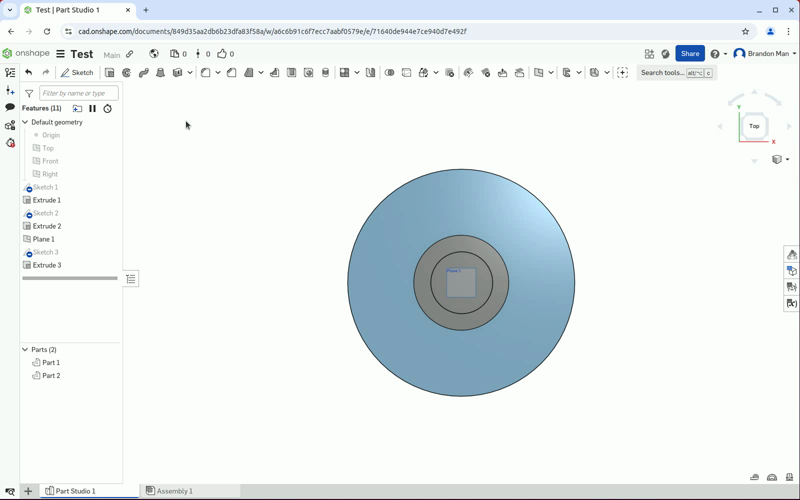
key(shift+h)
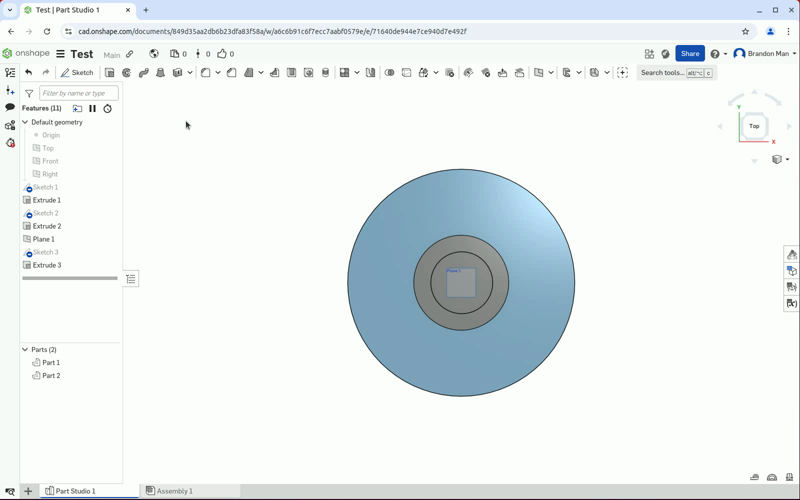
key(shift+h)
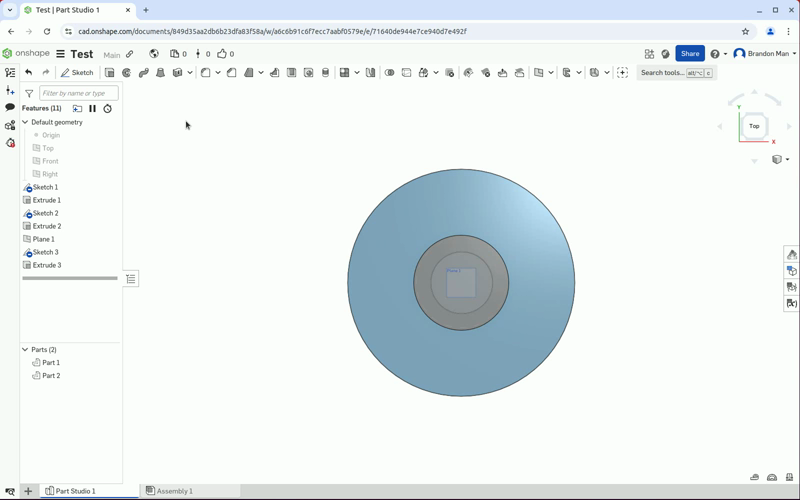
key(shift+7)
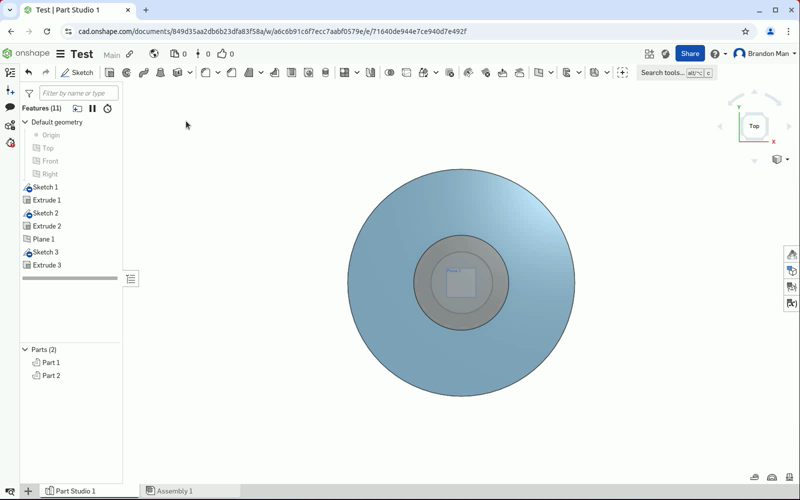
key(up, 3)
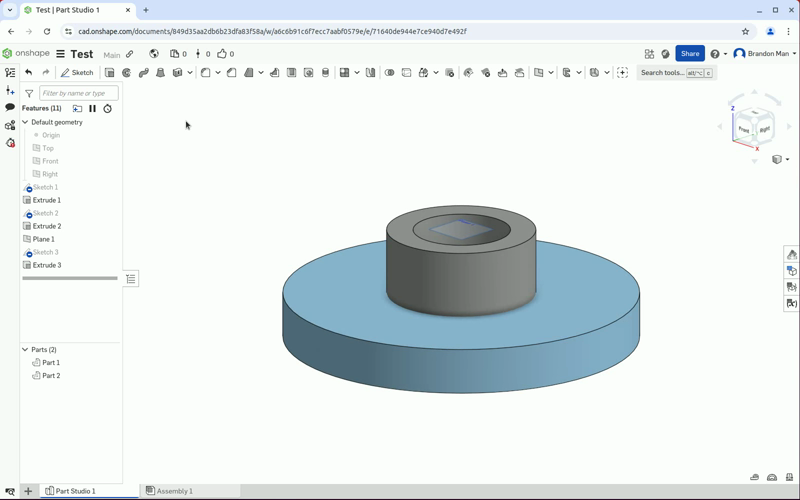
key(left, 3)
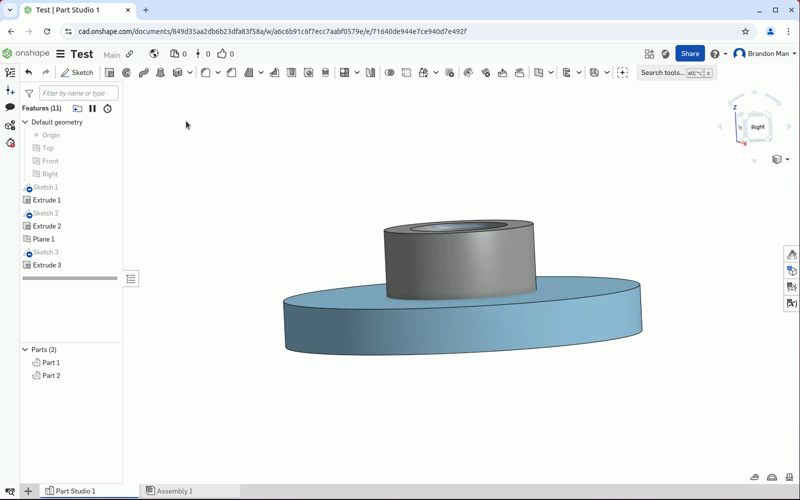
key(right, 3)
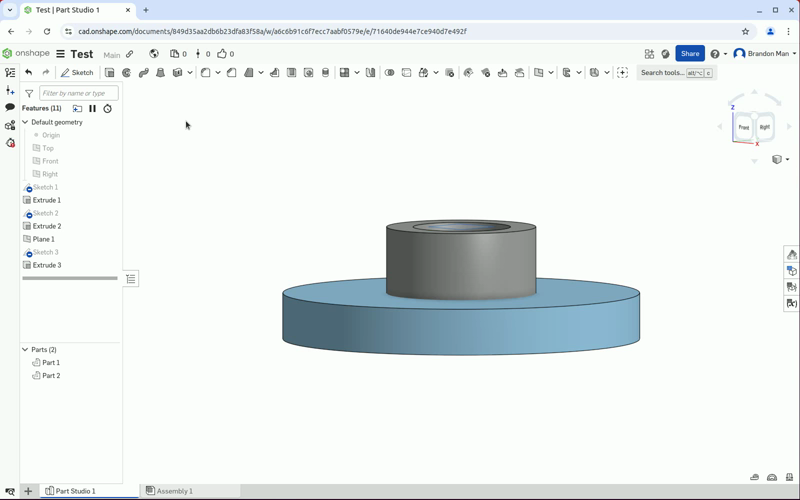
key(down, 3)
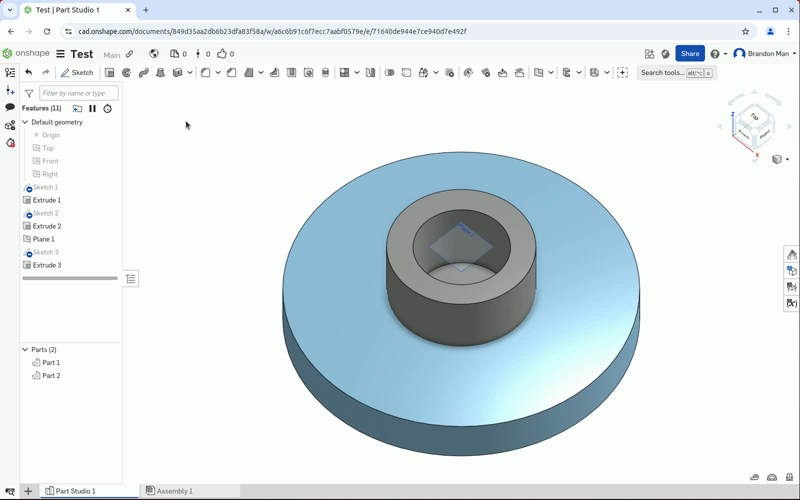
mouse_move(73, 189)
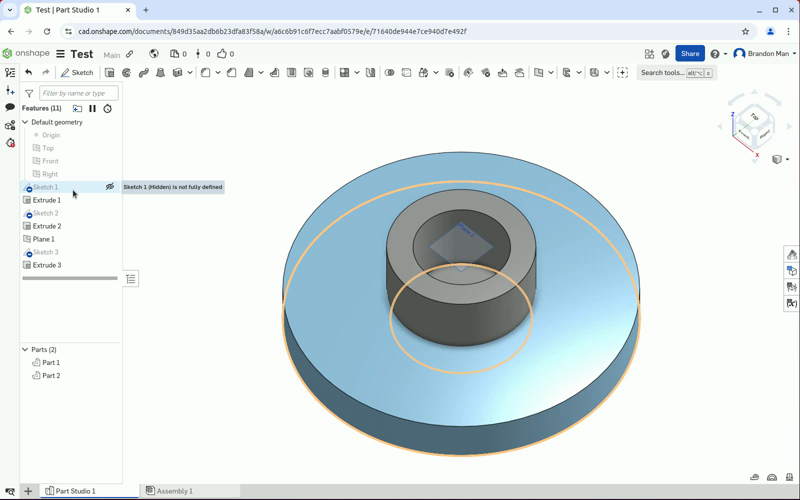
click(73, 189)